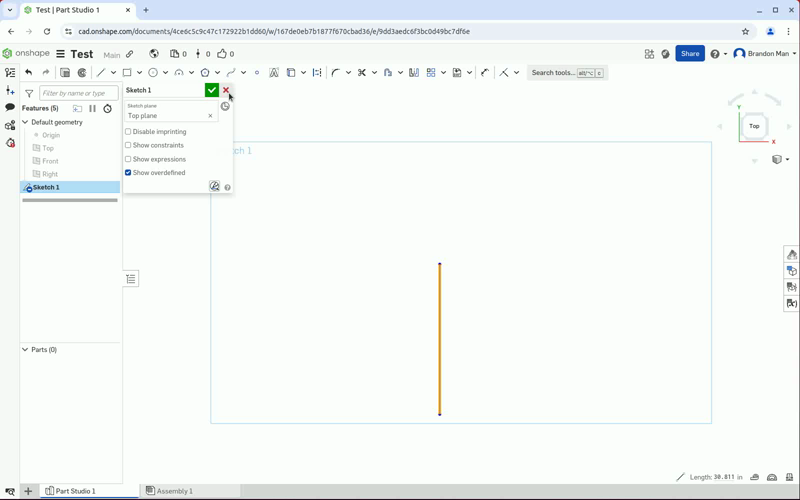
key(shift+h)
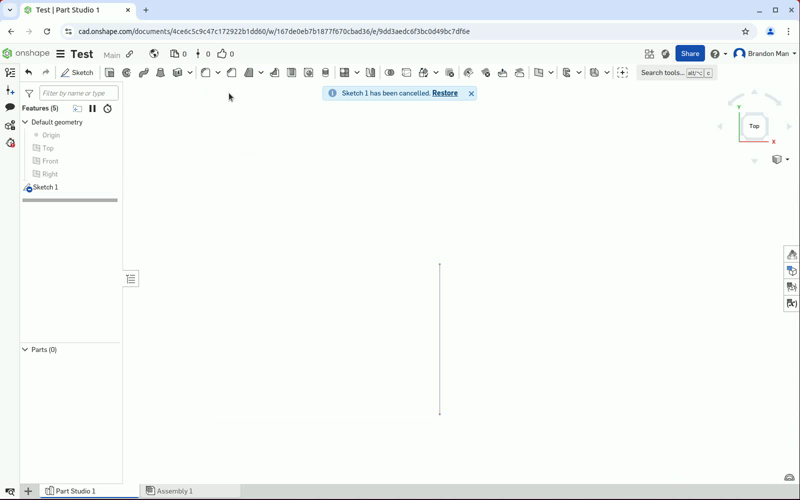
key(shift+s)
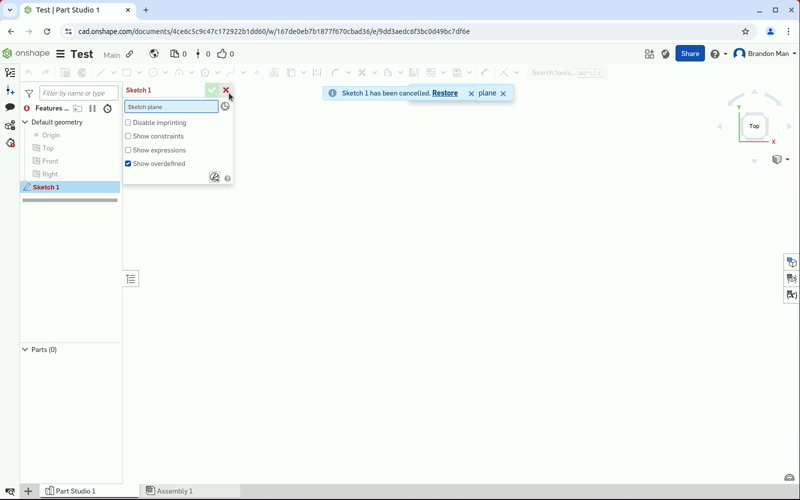
mouse_move(73, 150)
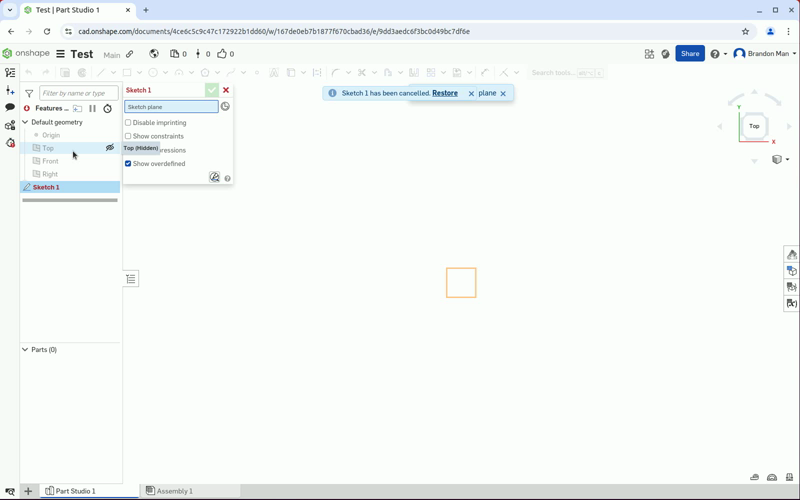
click(73, 150)
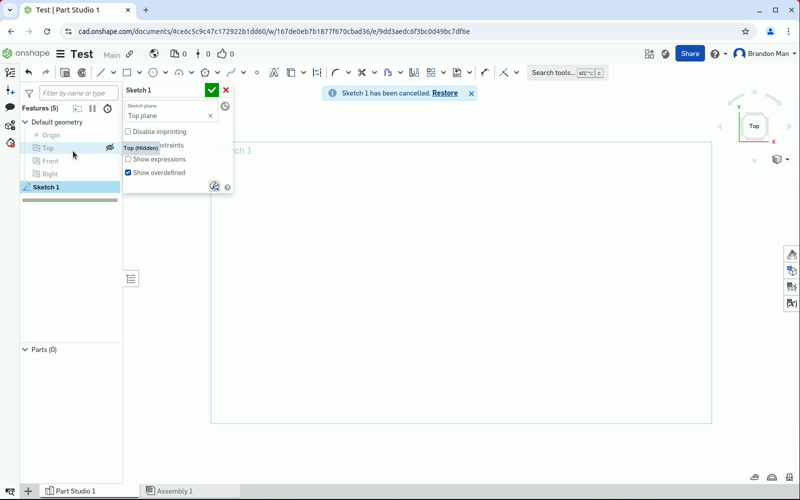
mouse_move(73, 352)
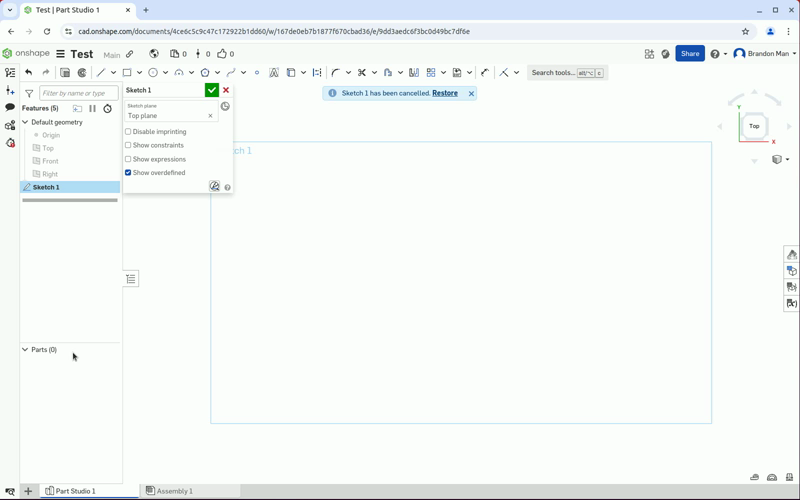
key(y)
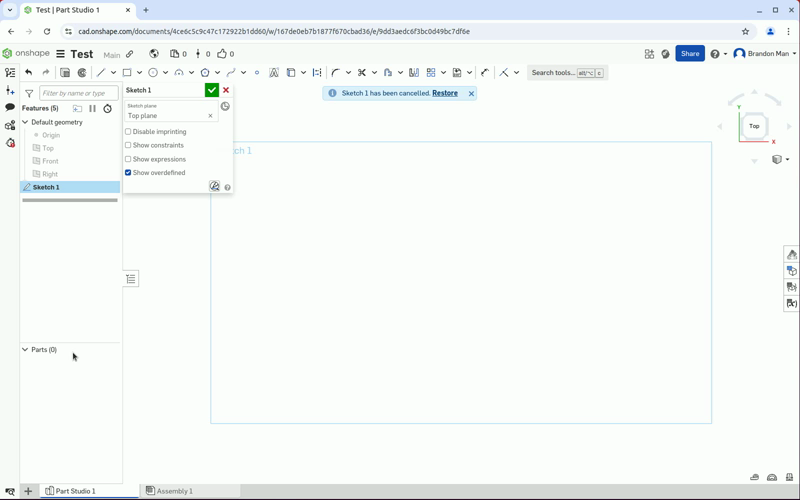
key(l)
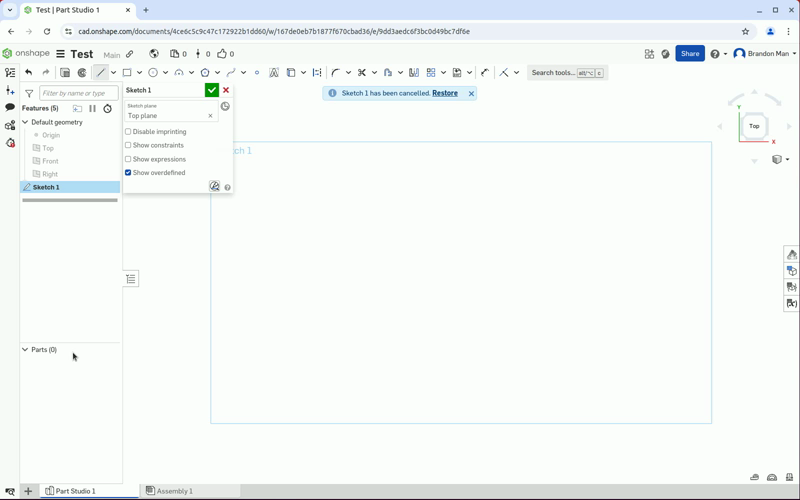
key_down(shift)
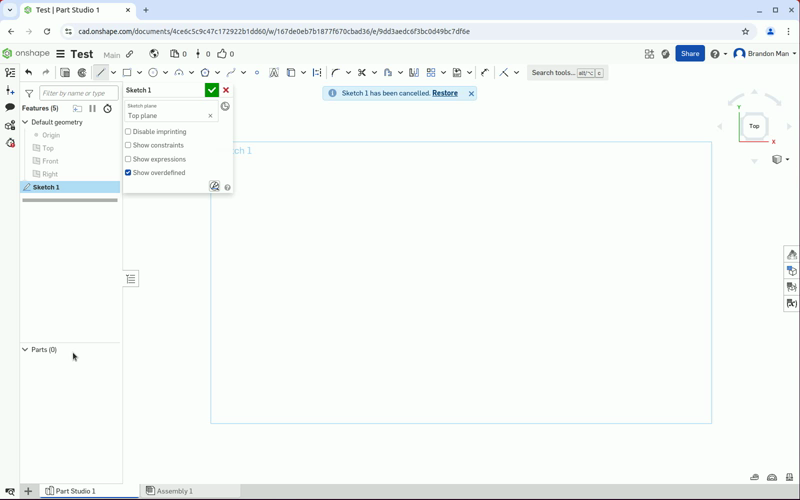
mouse_move(388, 319)
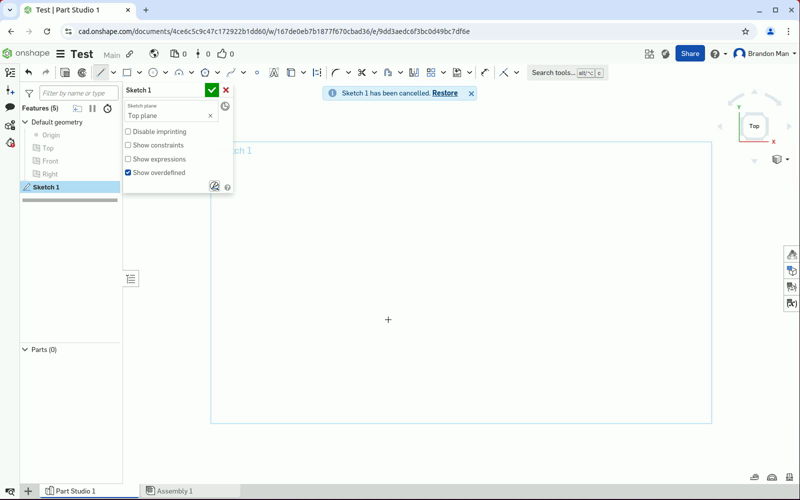
click(388, 319)
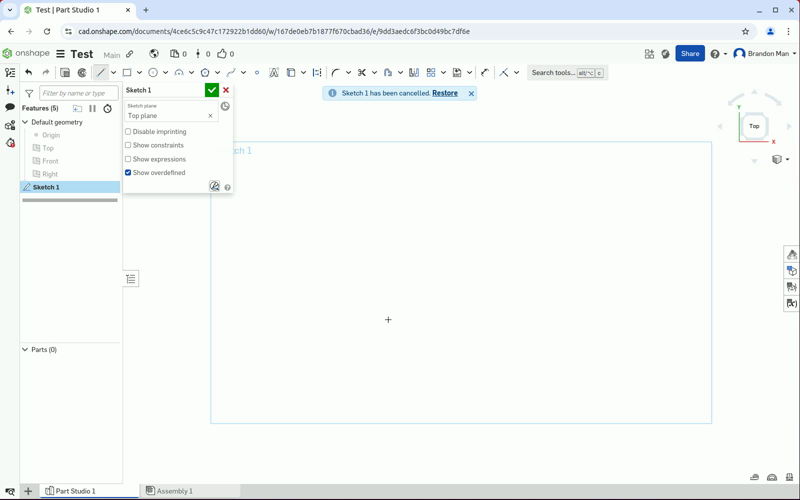
key_up(shift)
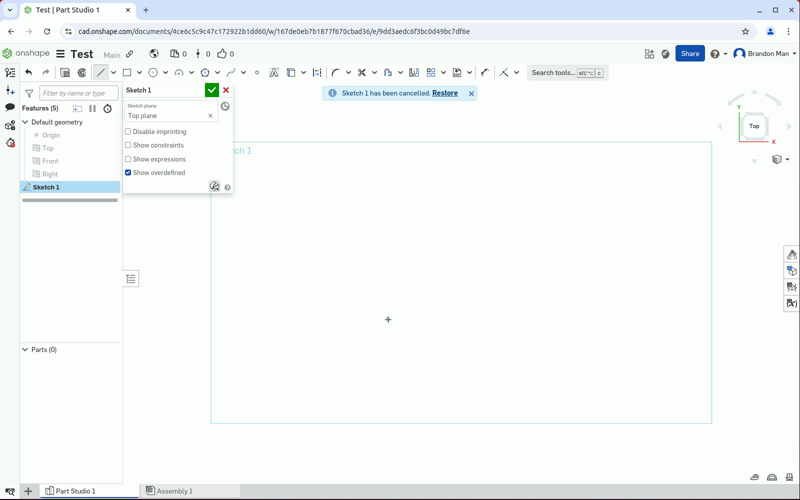
key_down(shift)
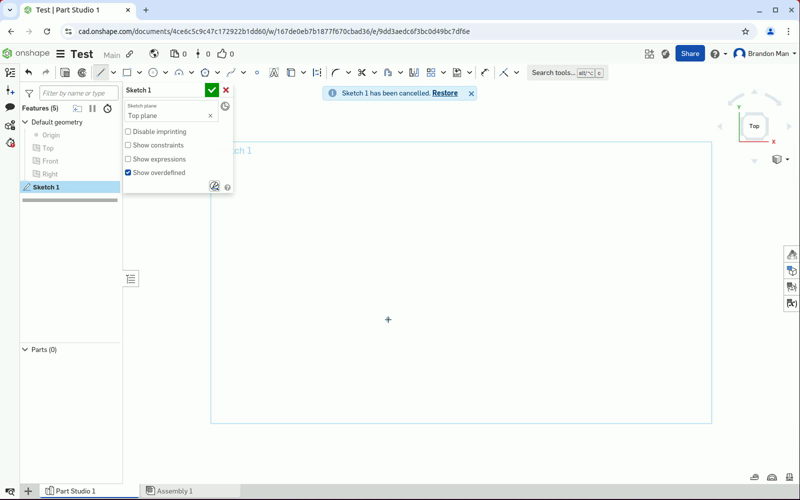
mouse_move(535, 319)
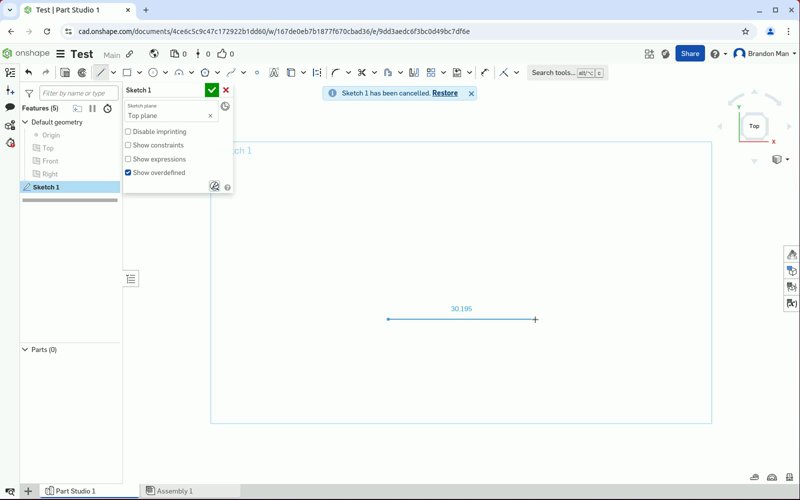
click(535, 319)
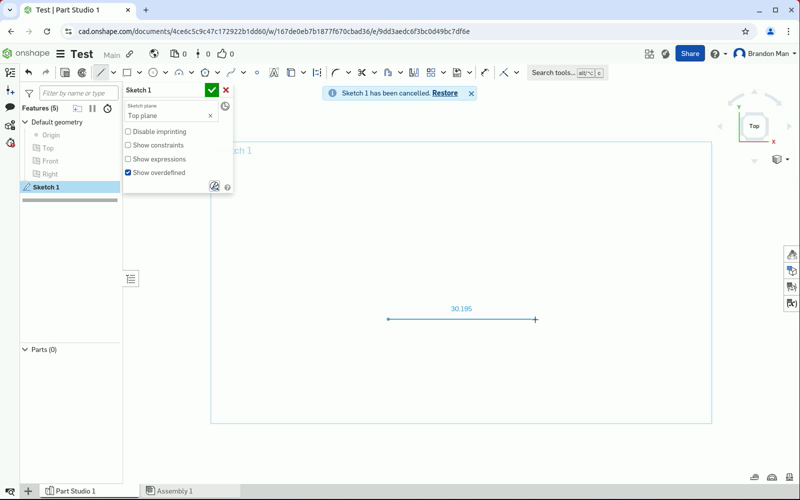
key_up(shift)
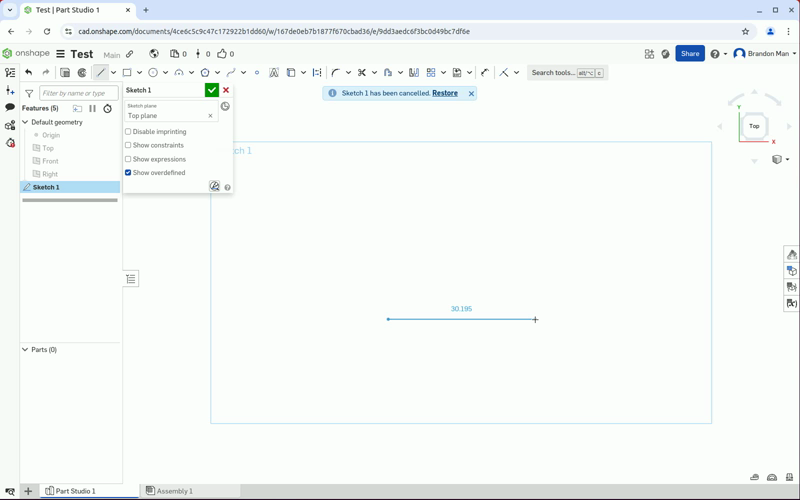
key_down(shift)
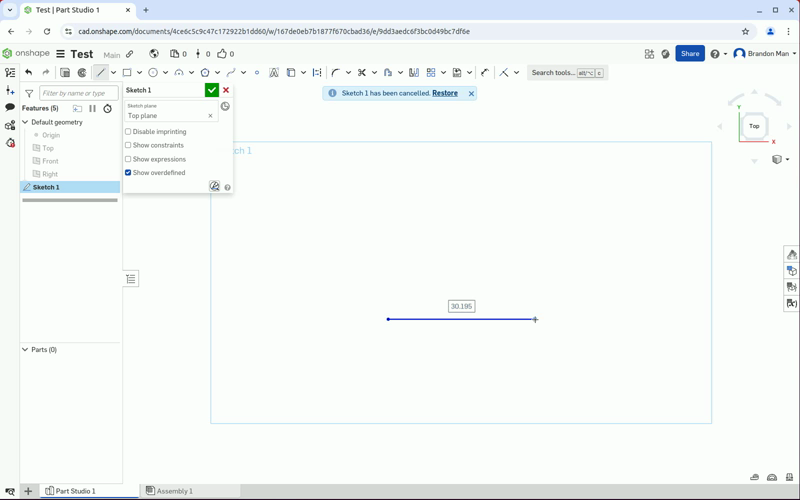
mouse_move(535, 170)
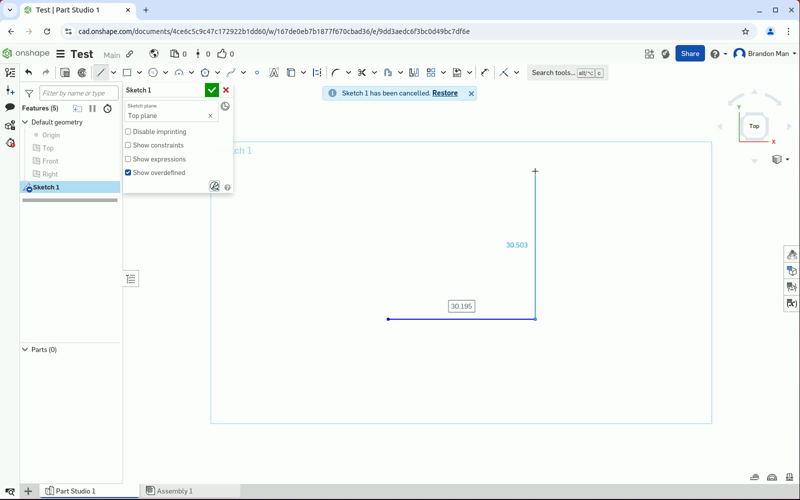
click(535, 170)
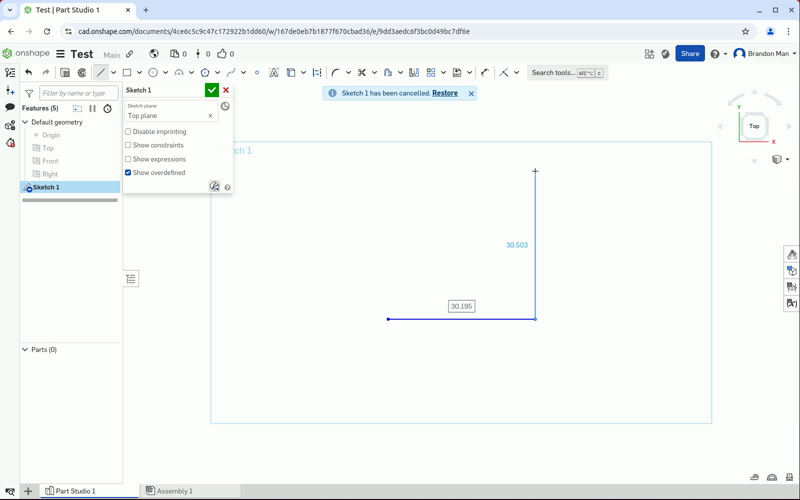
key_up(shift)
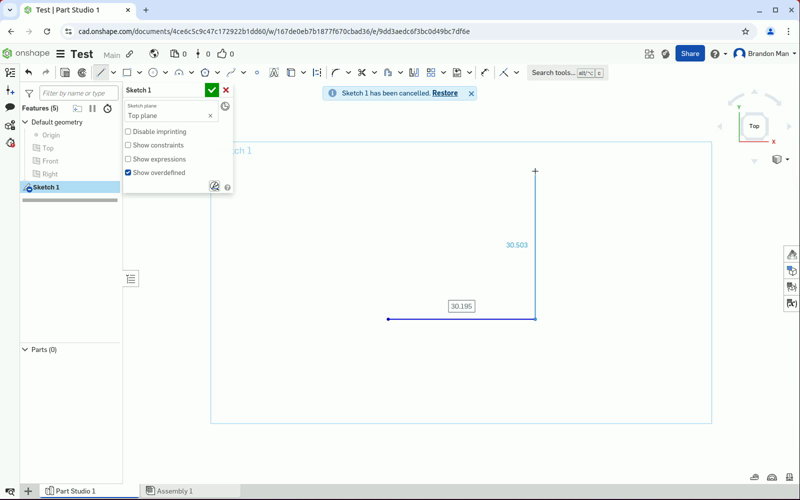
key_down(shift)
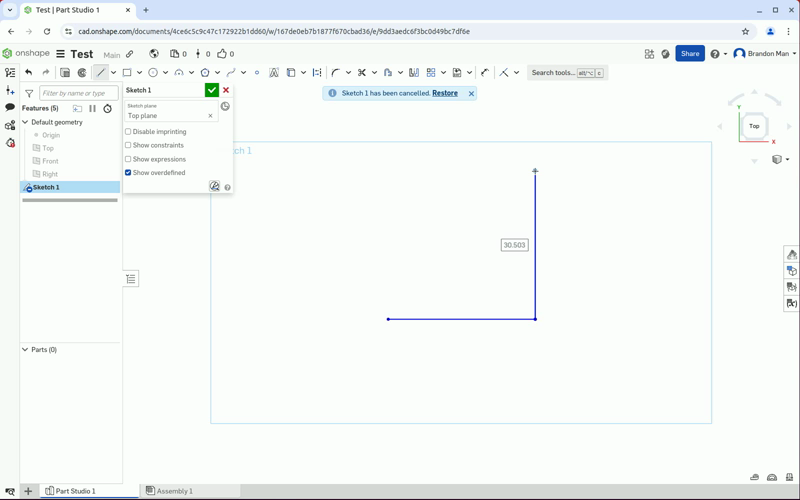
mouse_move(565, 170)
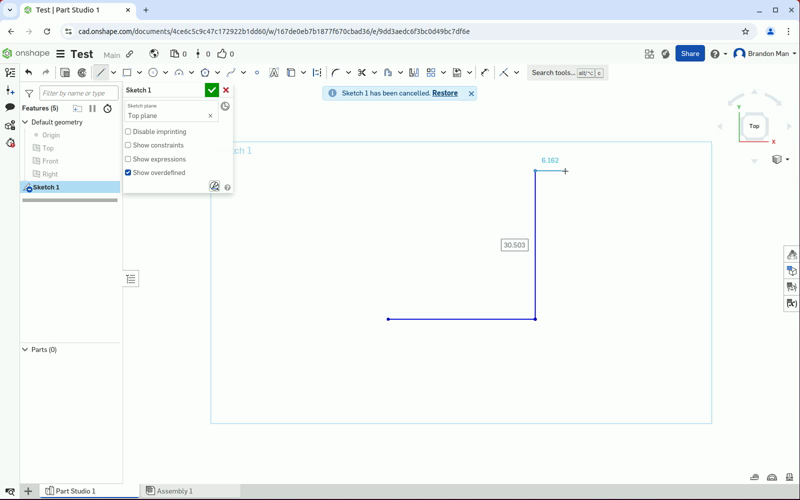
mouse_move(500, 170)
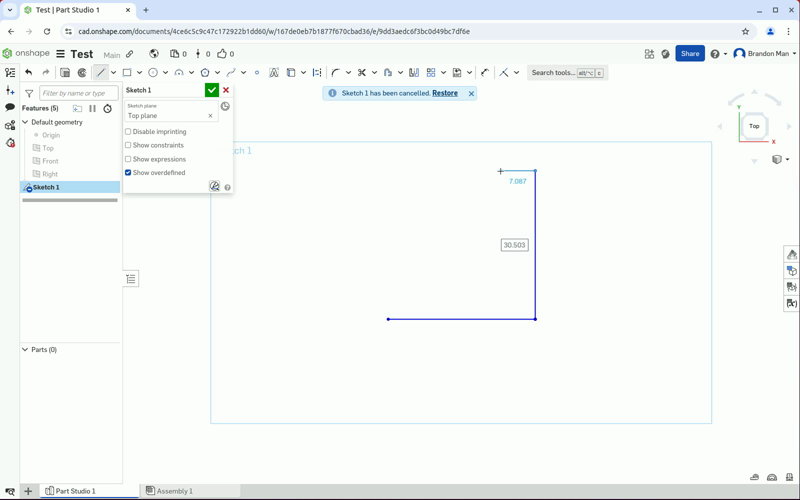
click(500, 170)
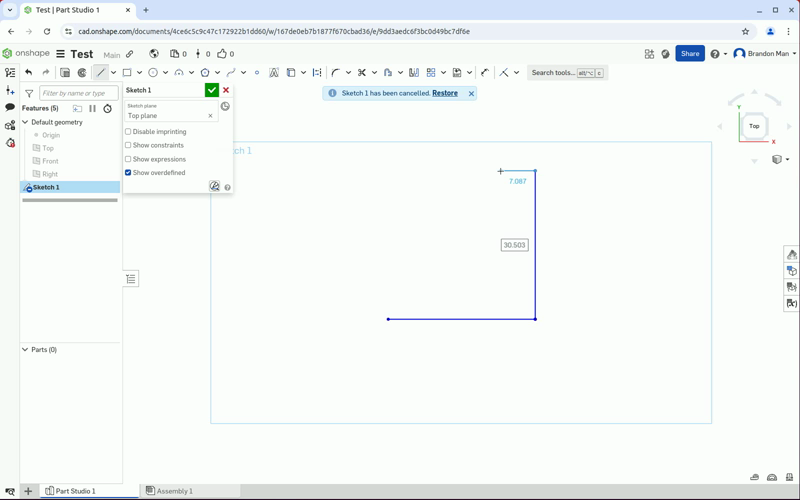
key_up(shift)
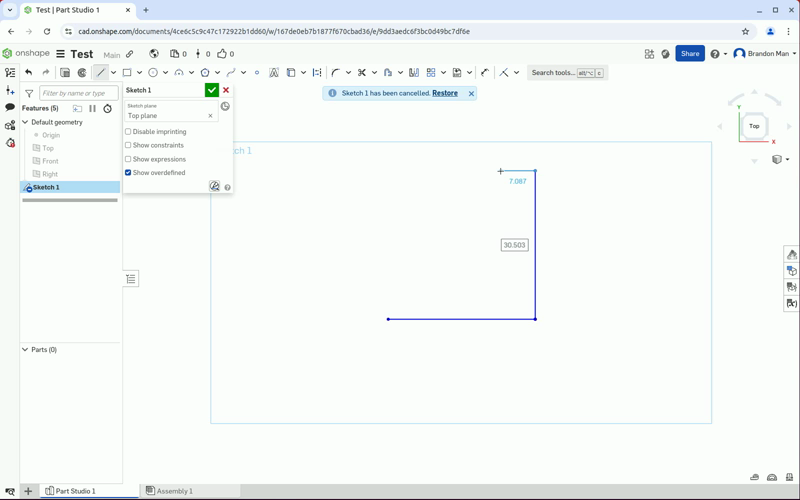
key_down(shift)
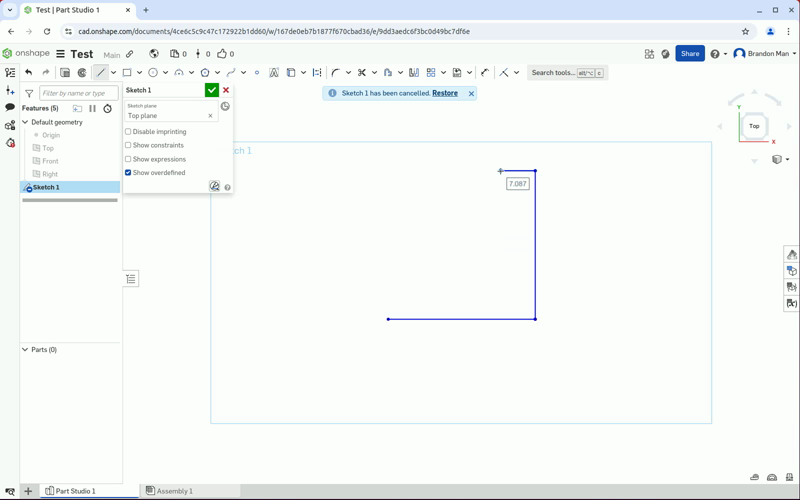
mouse_move(530, 170)
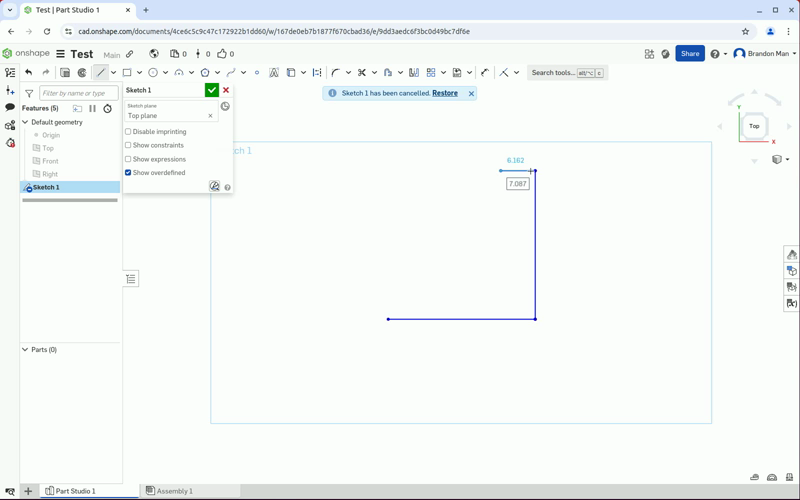
mouse_move(500, 201)
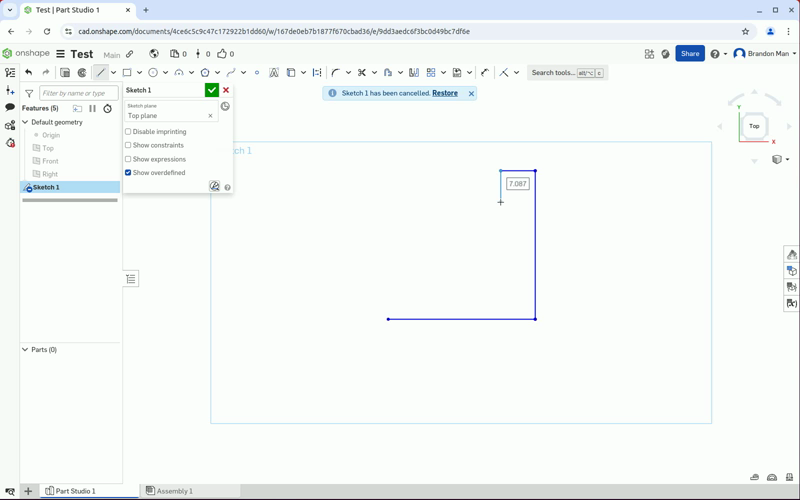
click(500, 201)
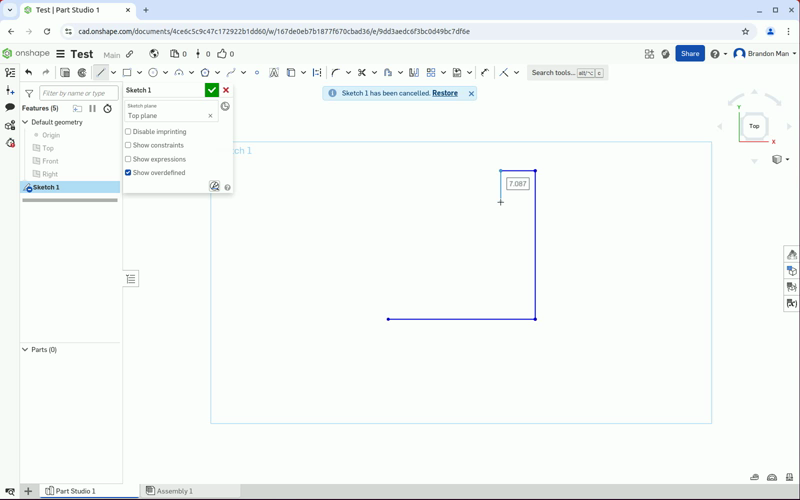
key_up(shift)
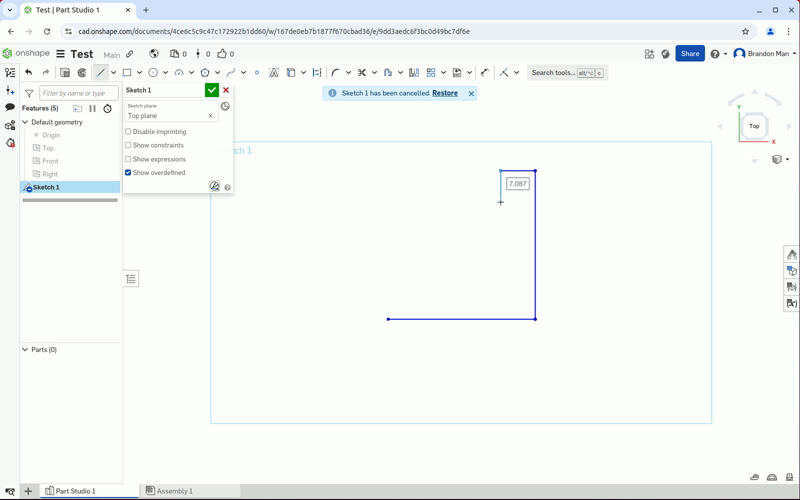
key_down(shift)
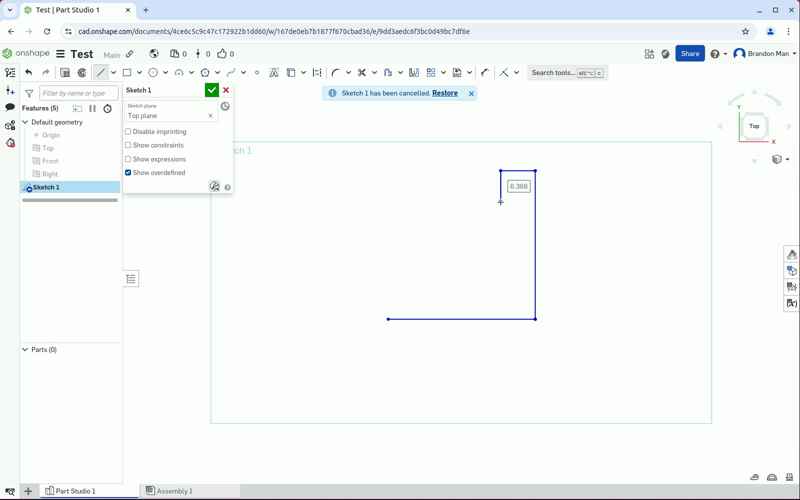
mouse_move(436, 201)
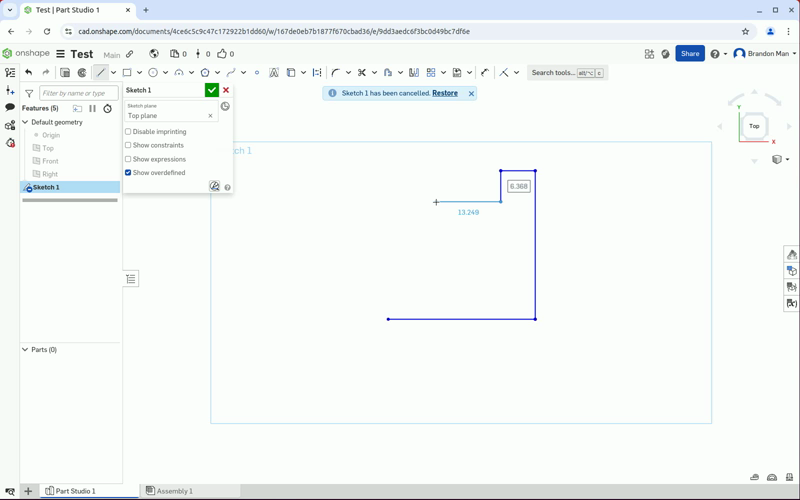
click(436, 201)
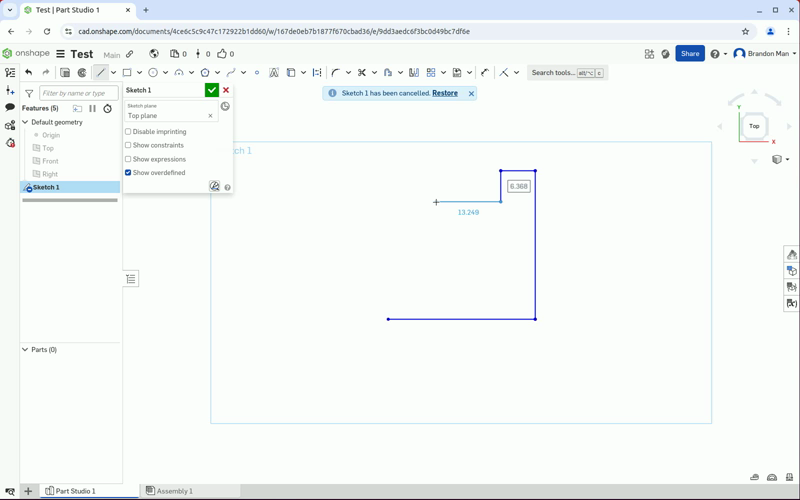
key_up(shift)
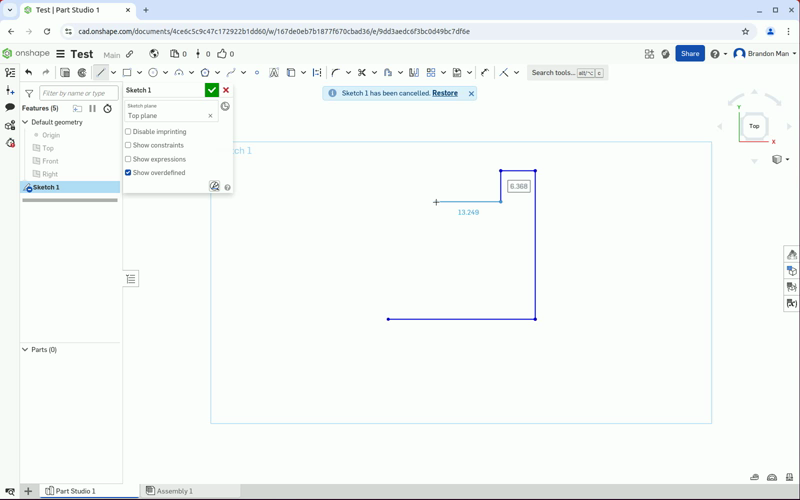
key_down(shift)
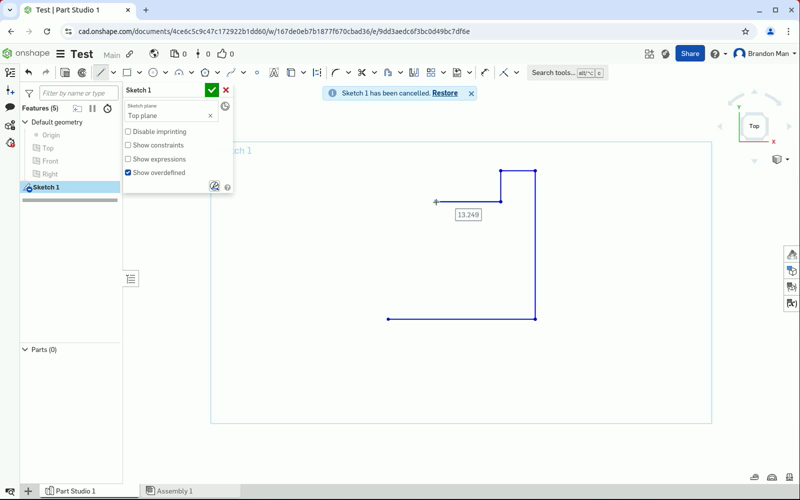
mouse_move(466, 201)
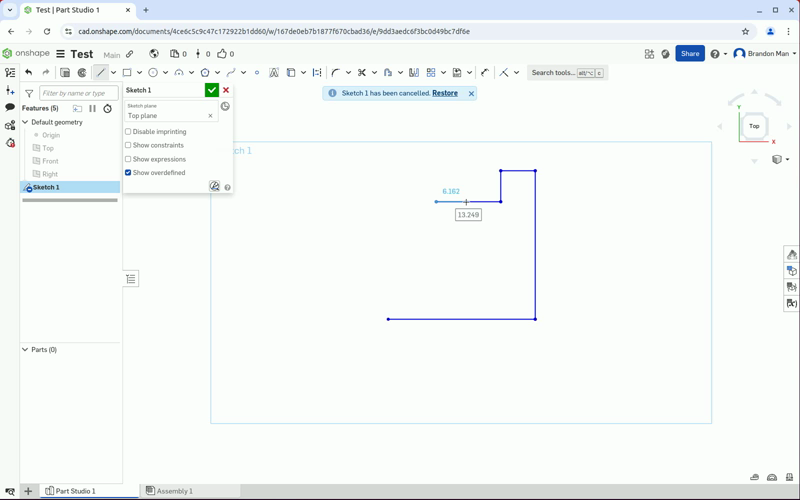
mouse_move(436, 170)
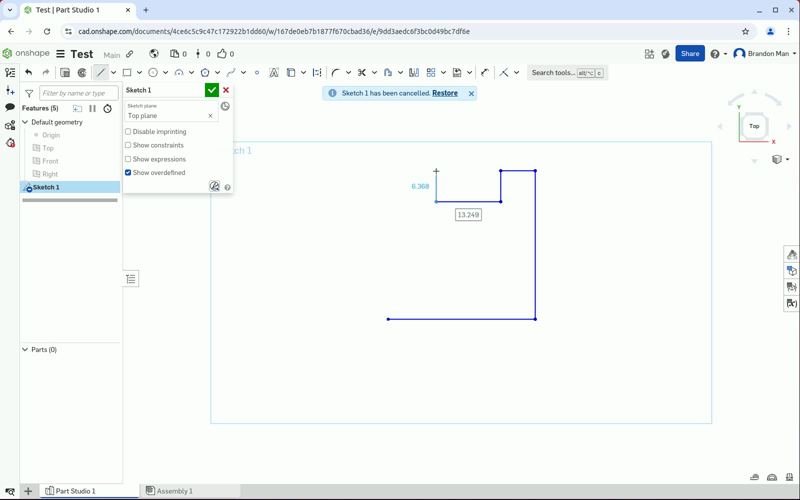
click(436, 170)
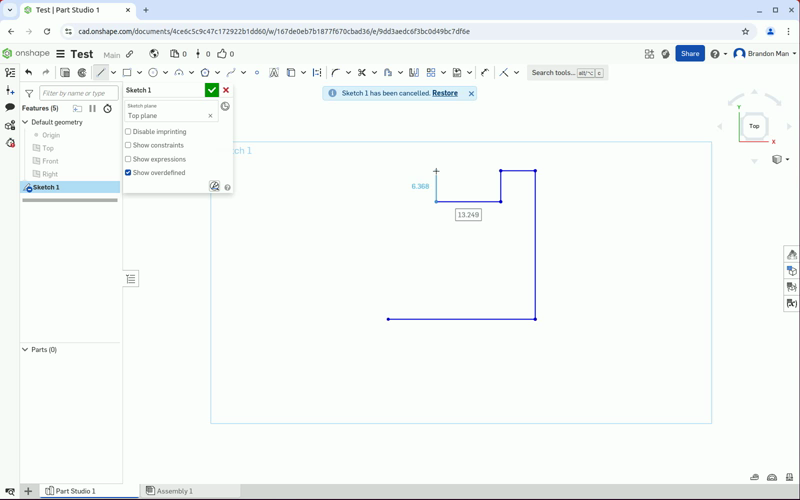
key_up(shift)
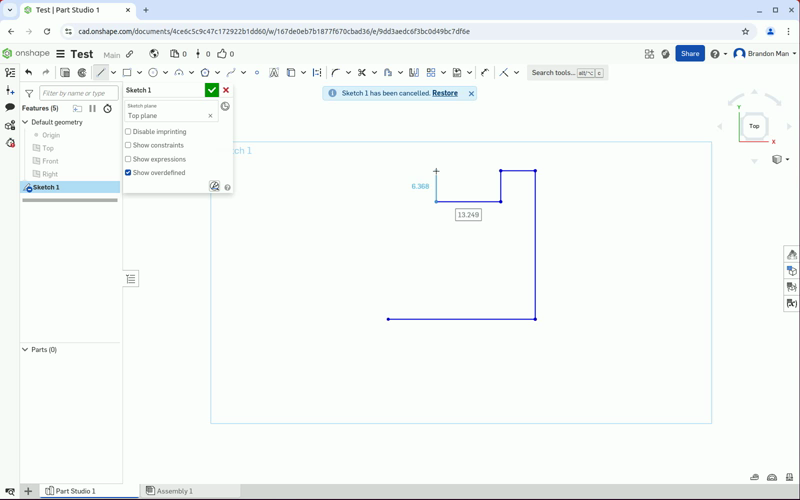
key_down(shift)
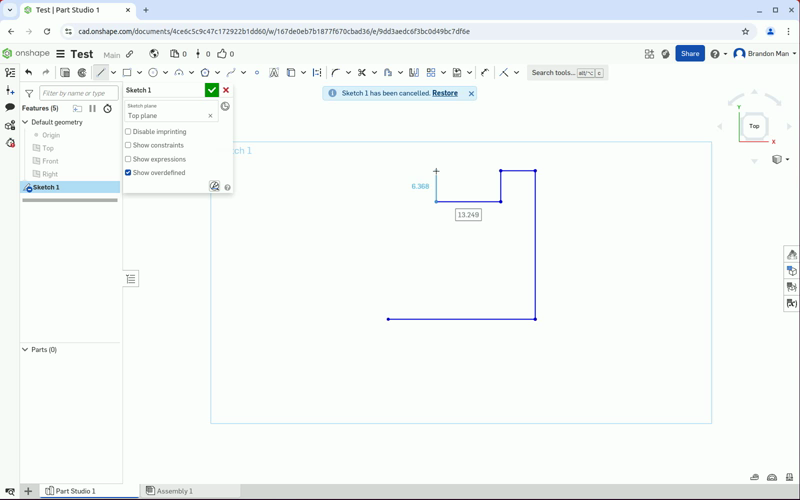
mouse_move(466, 170)
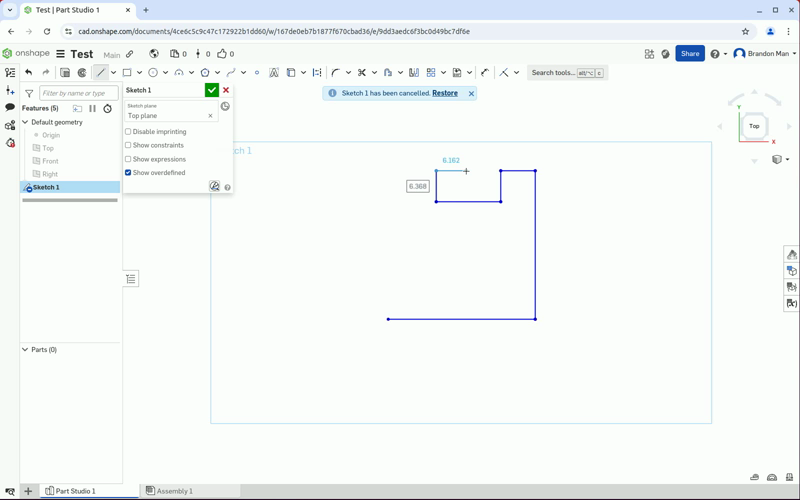
mouse_move(388, 170)
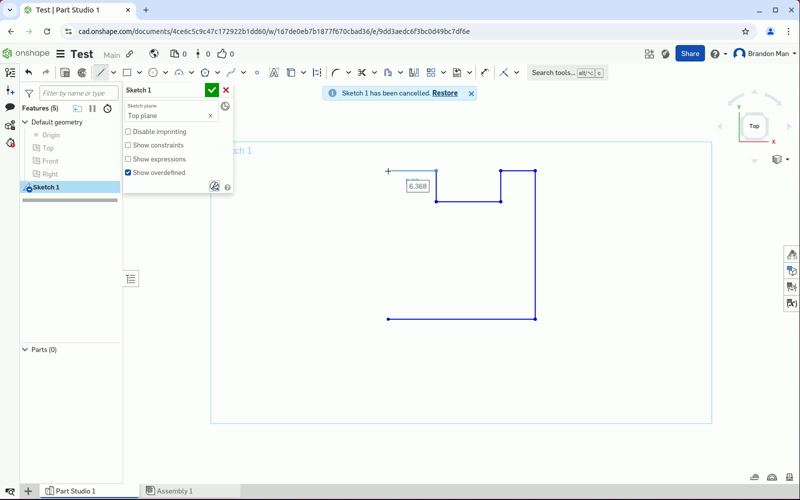
click(388, 170)
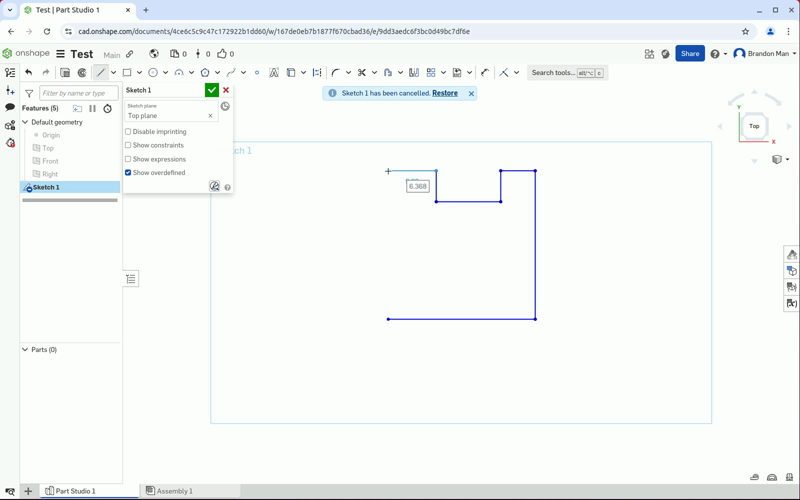
key_up(shift)
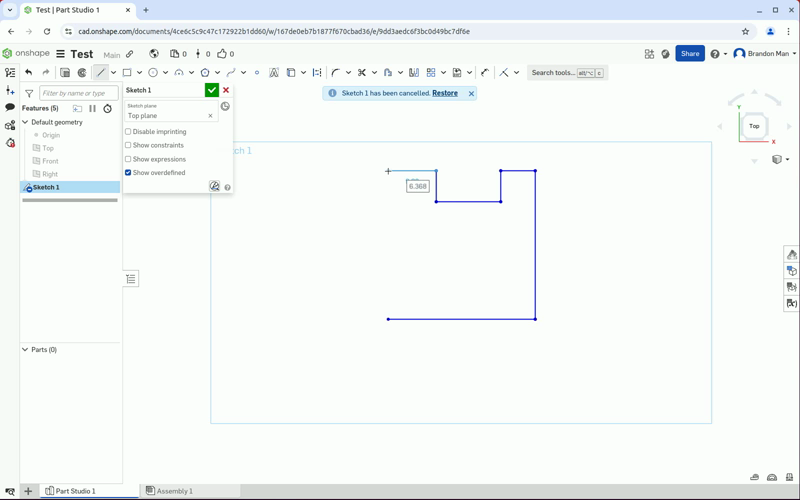
key_down(shift)
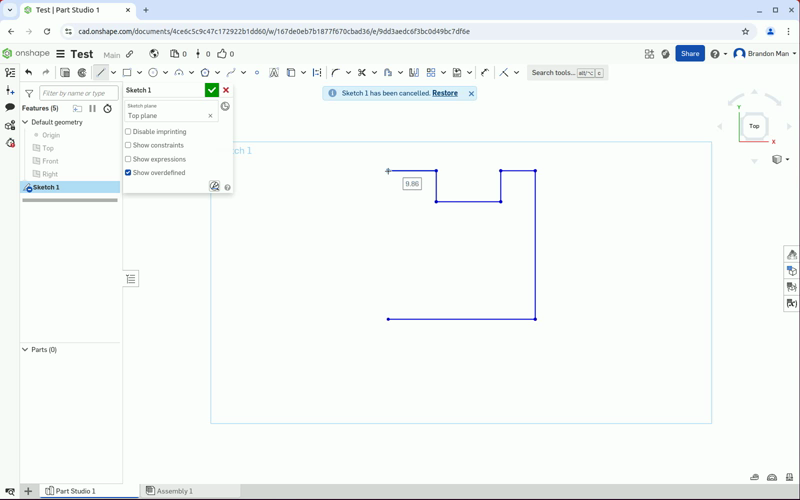
mouse_move(388, 319)
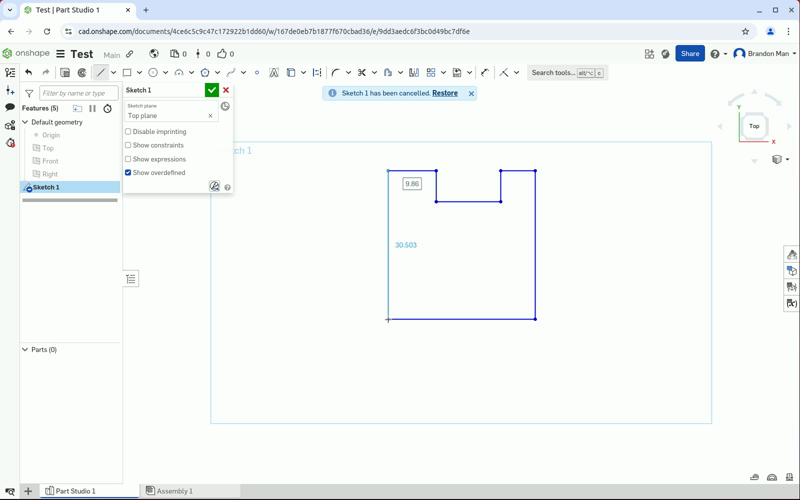
key_up(shift)
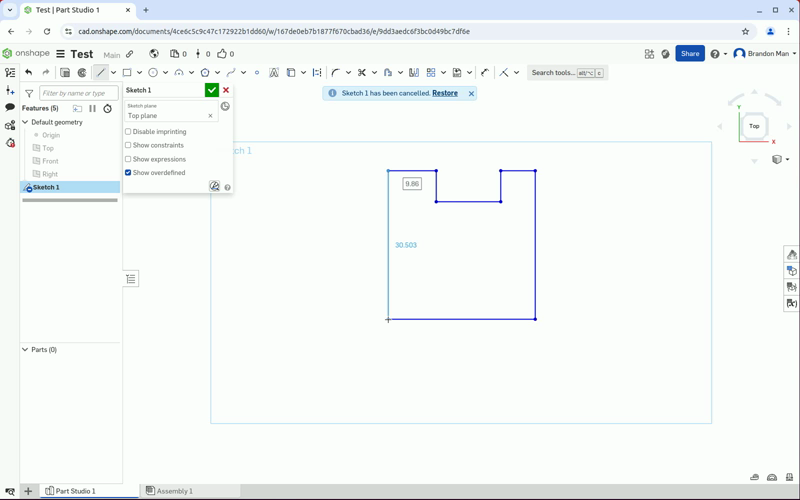
click(388, 319)
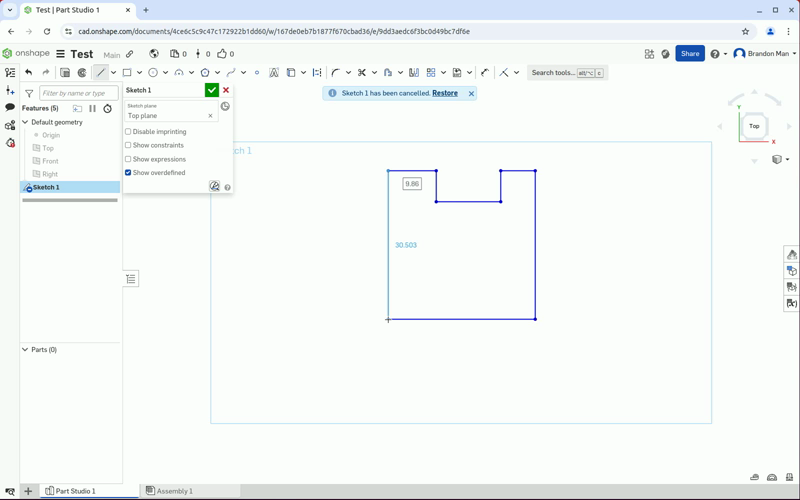
key(esc)
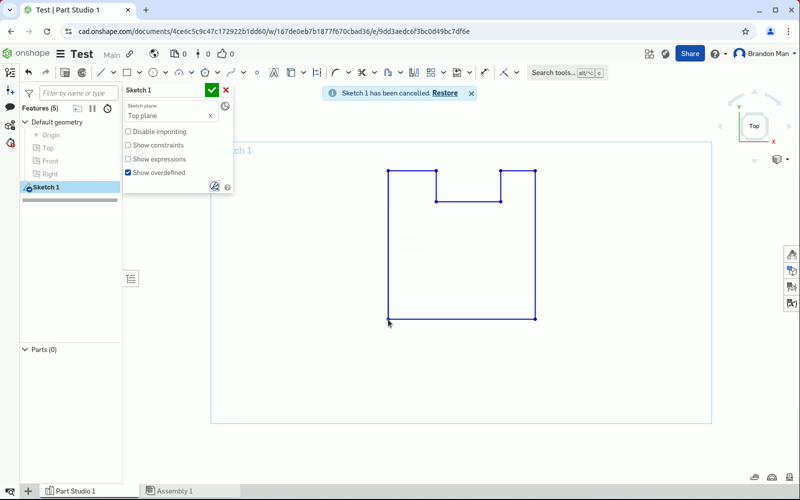
mouse_move(444, 235)
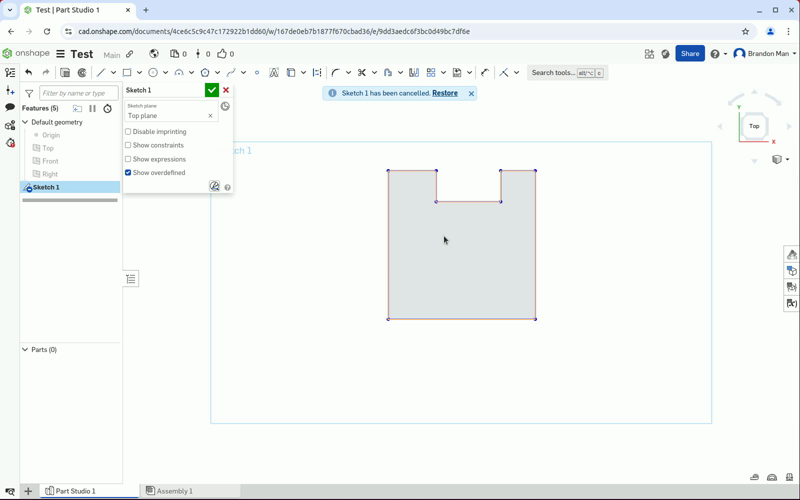
click(444, 235)
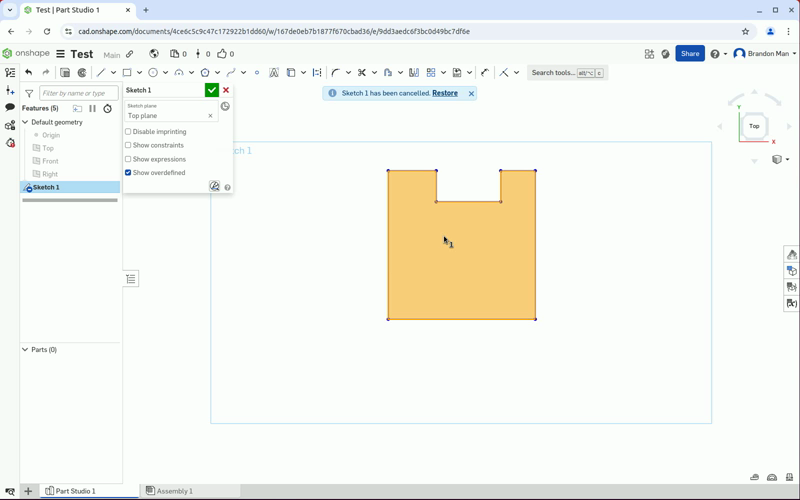
mouse_move(73, 352)
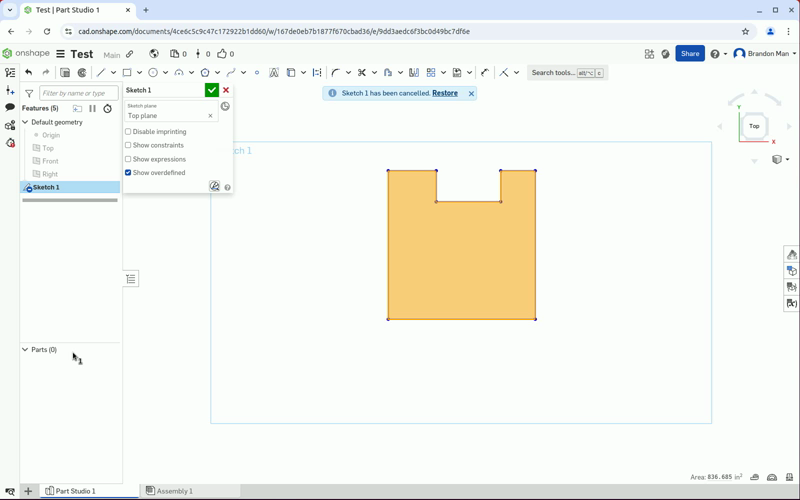
key(shift+y)
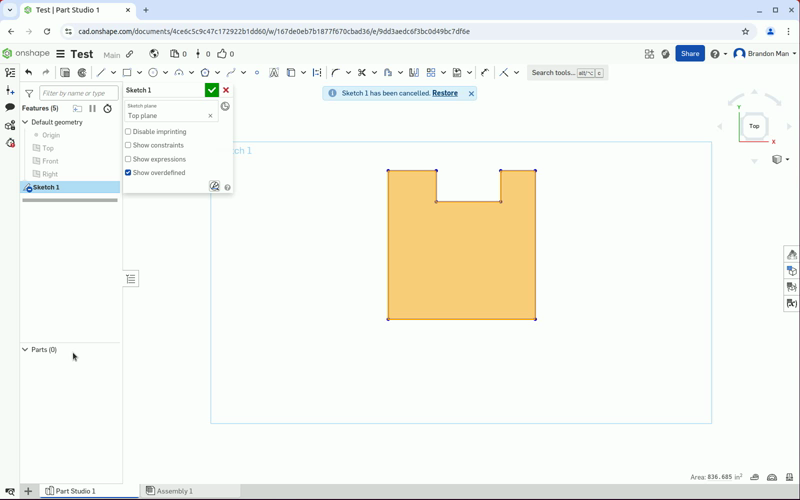
key(shift+e)
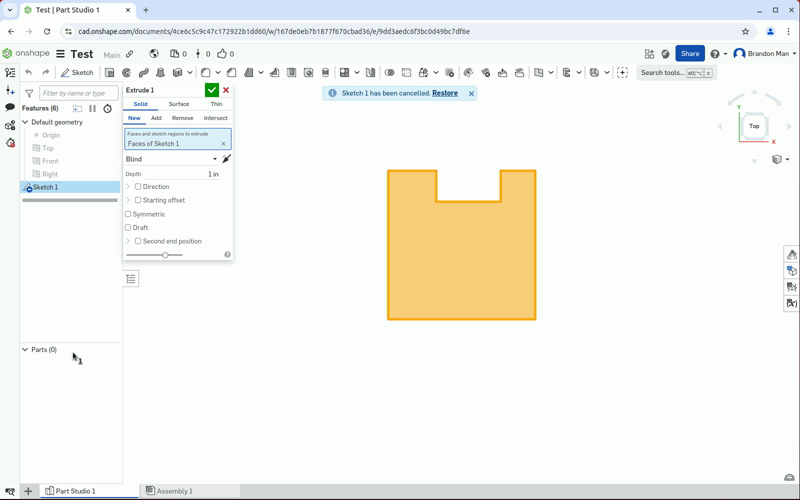
mouse_move(143, 106)
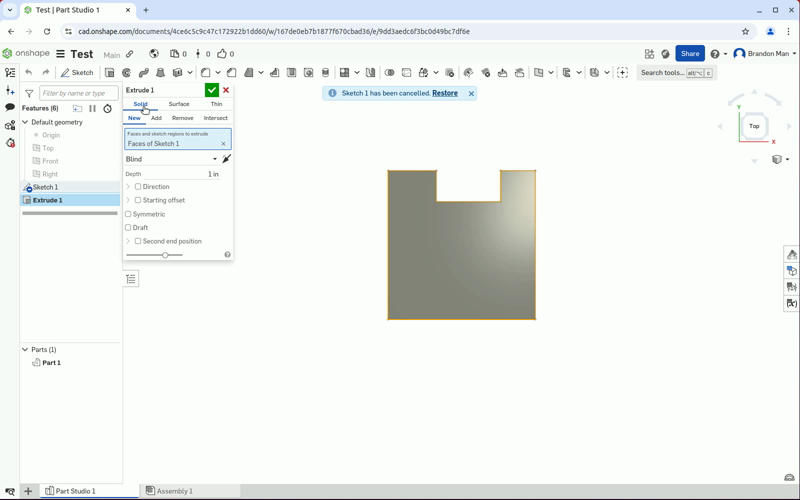
click(143, 106)
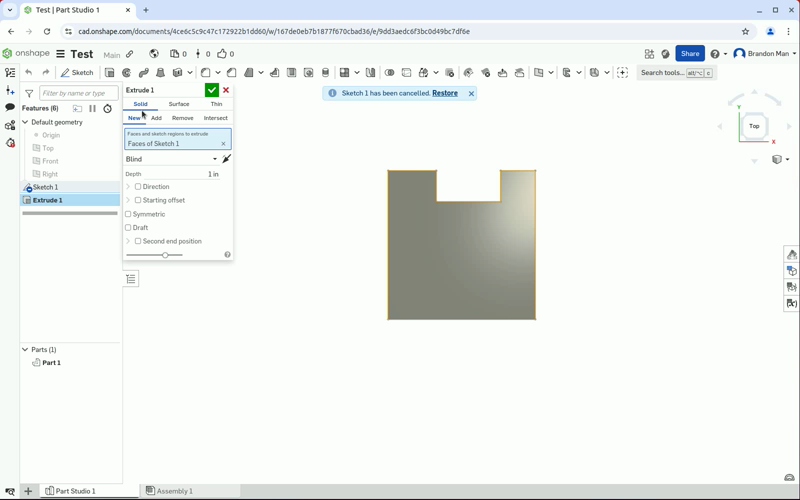
mouse_move(137, 120)
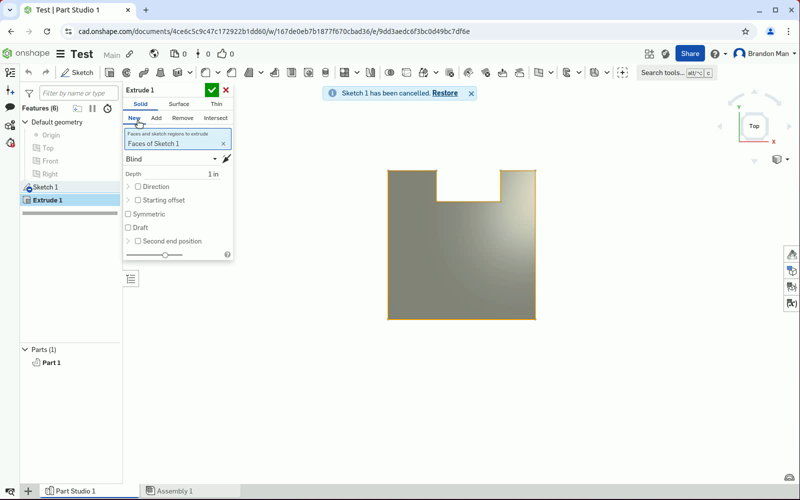
click(137, 120)
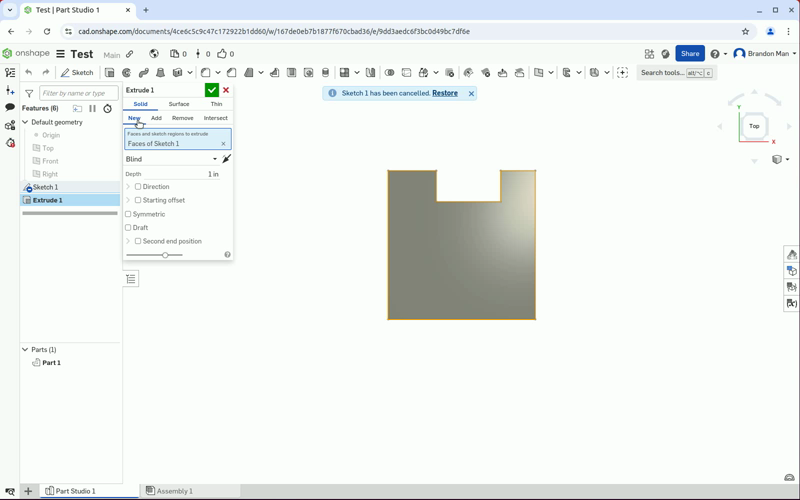
key(tab, 4)
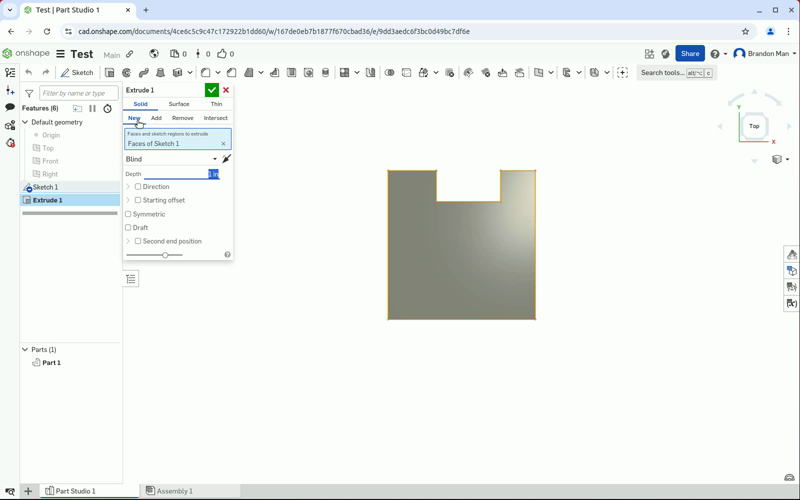
text(-0.241)
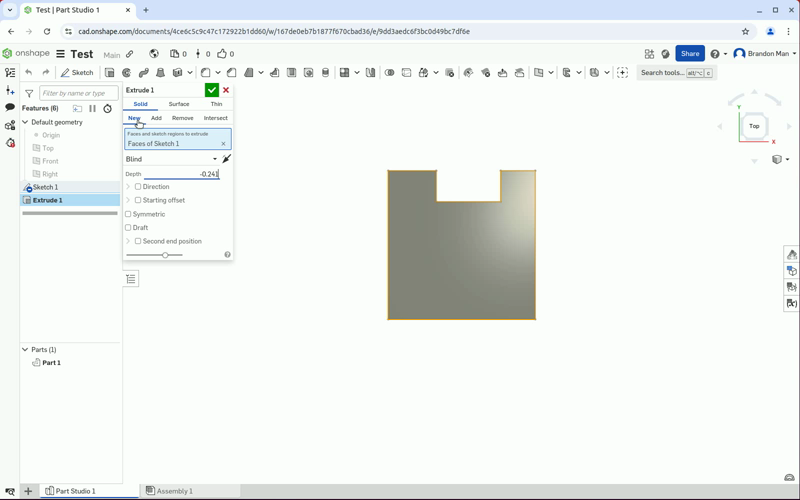
key(enter)
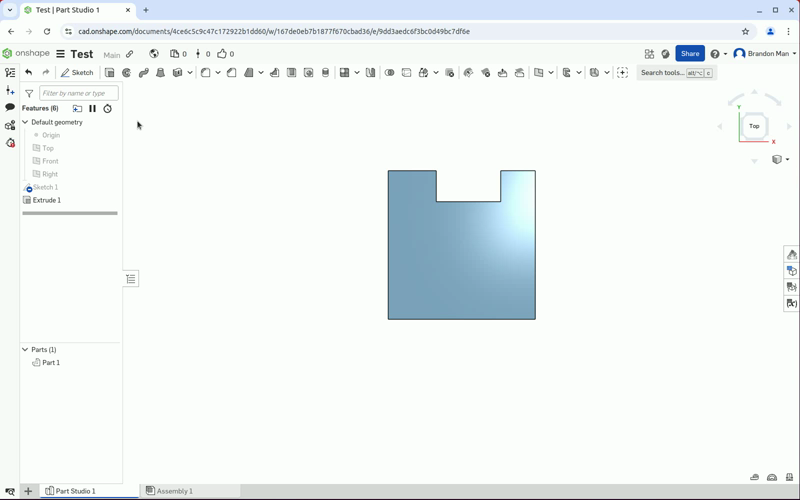
key(shift+h)
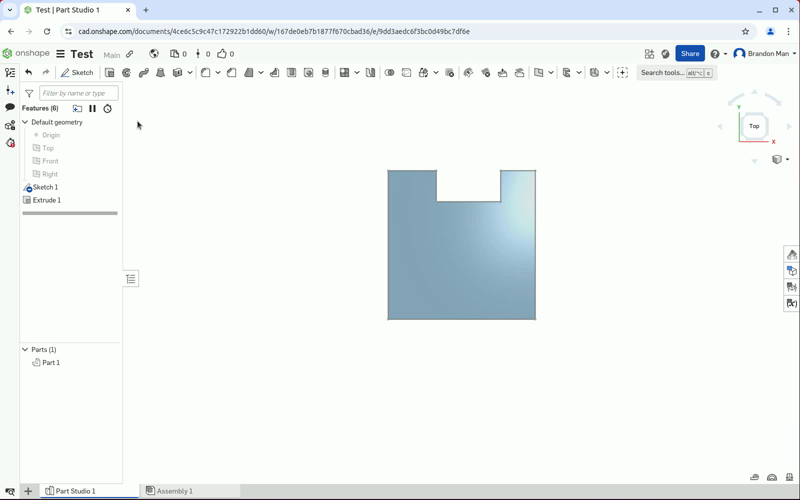
key(shift+h)
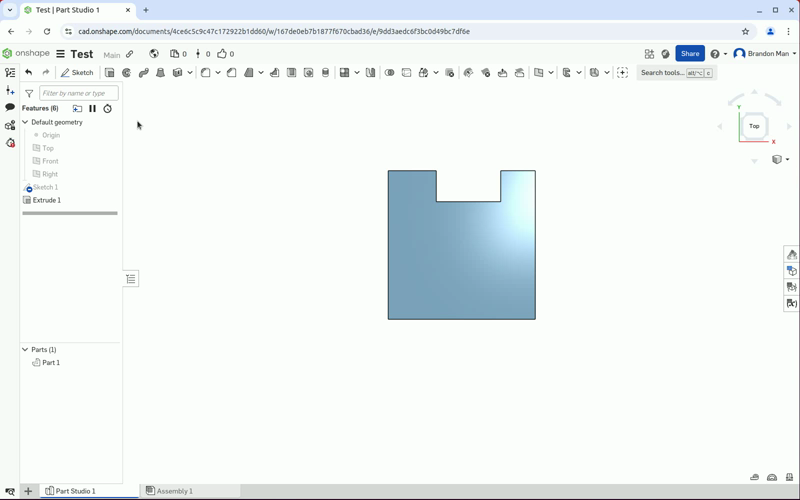
mouse_move(73, 189)
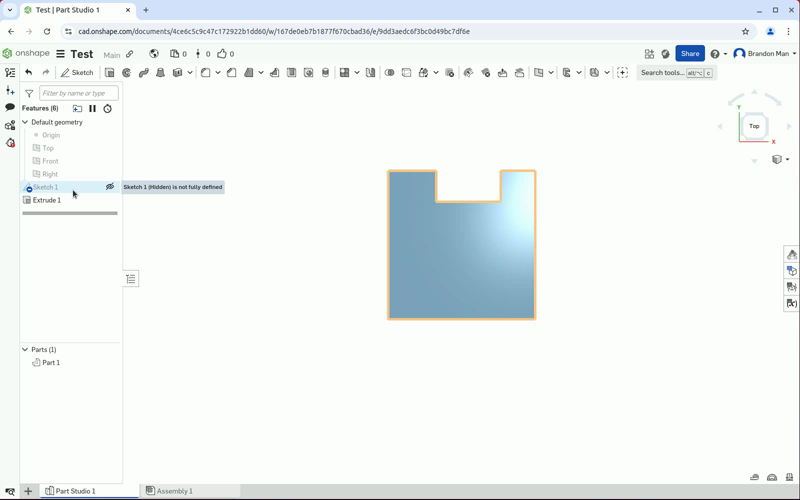
click(73, 189)
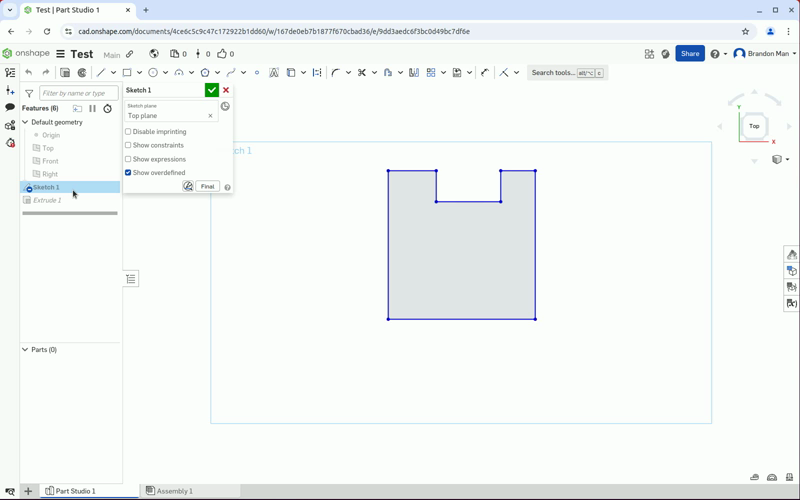
mouse_move(229, 92)
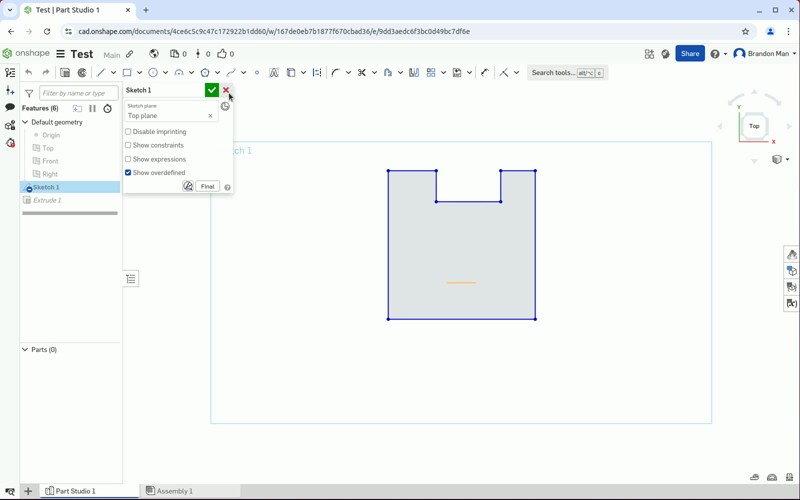
click(229, 92)
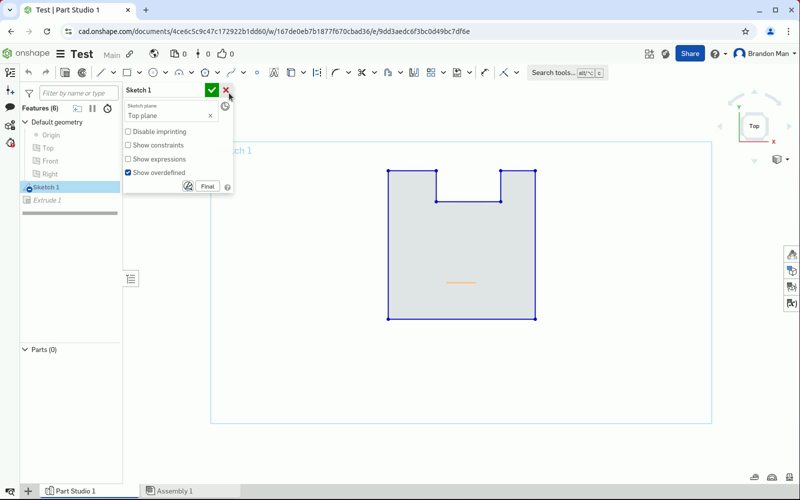
key(shift+s)
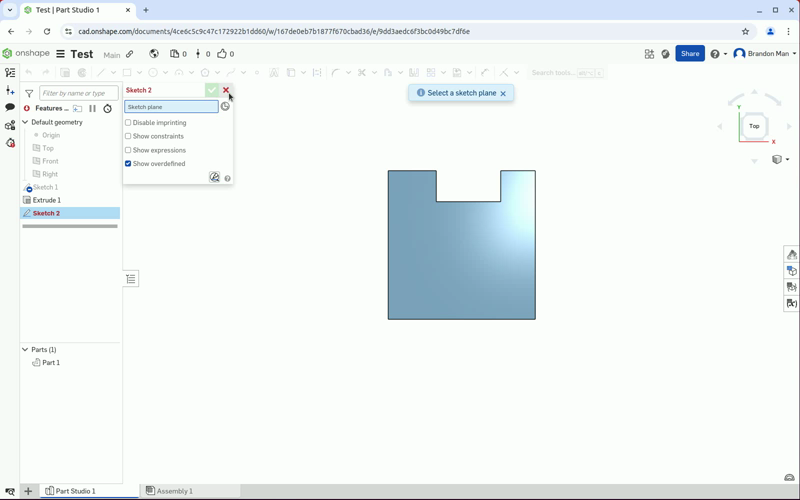
mouse_move(73, 150)
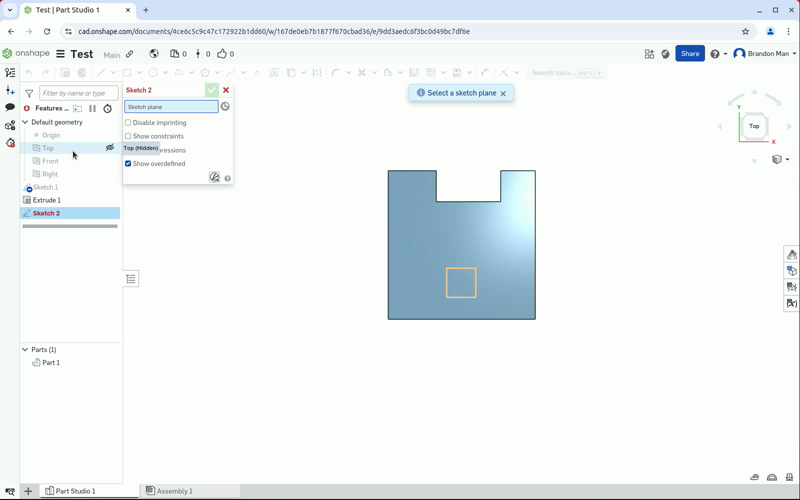
click(73, 150)
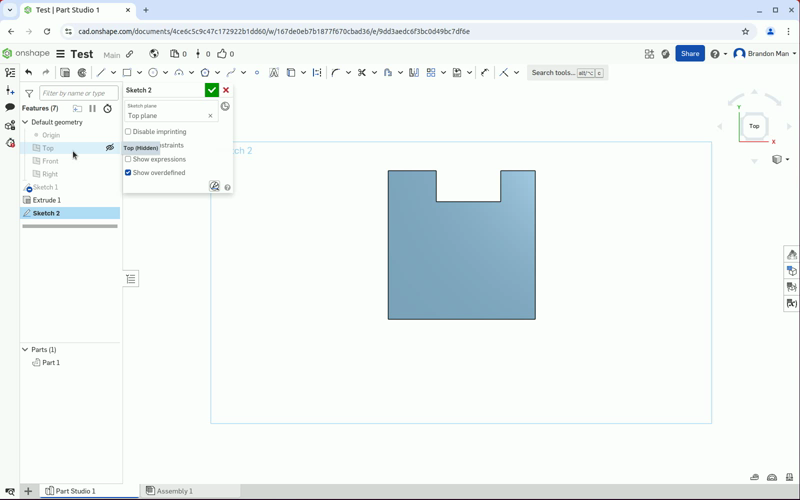
mouse_move(73, 352)
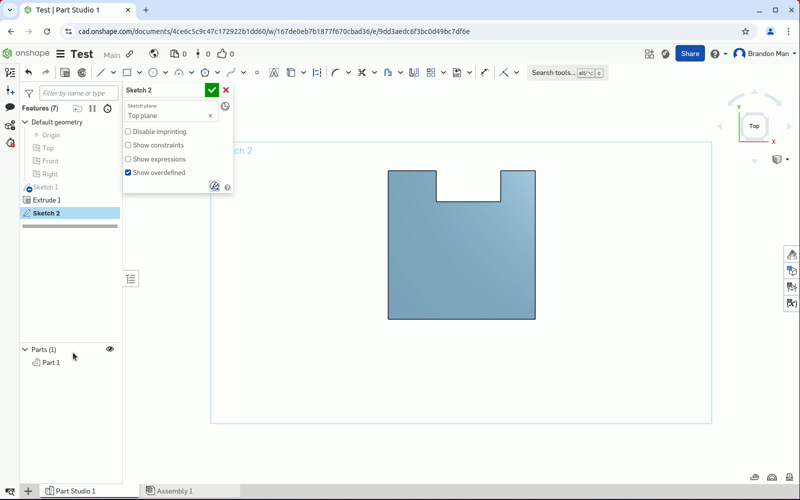
key(y)
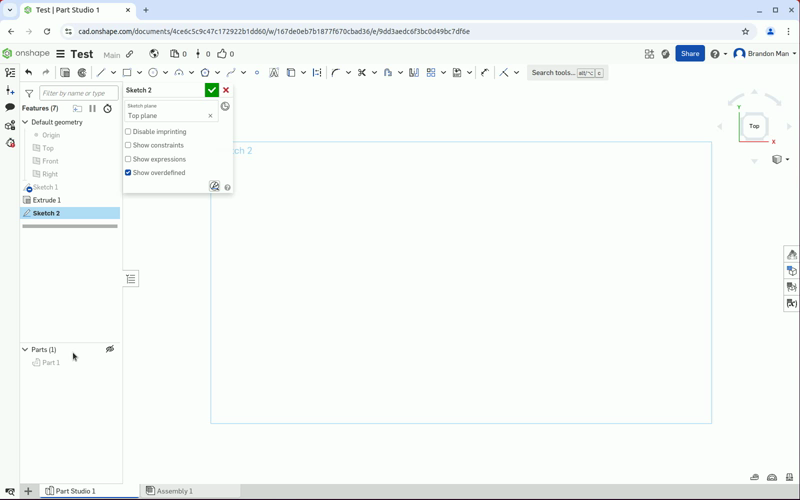
key(l)
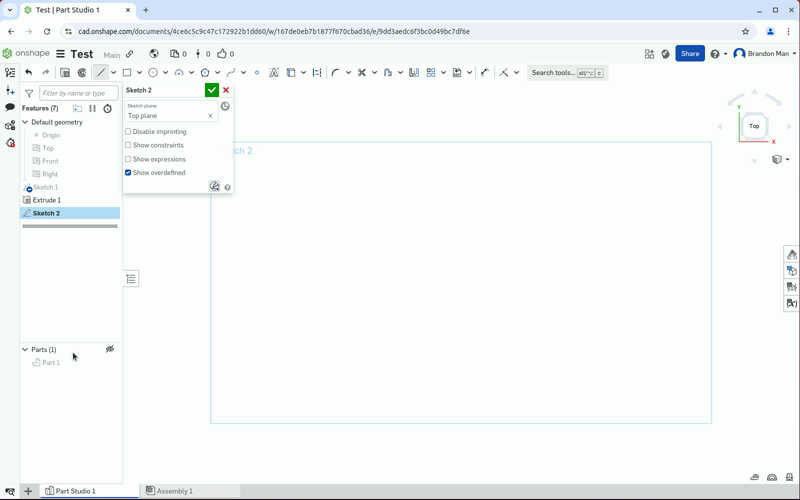
key_down(shift)
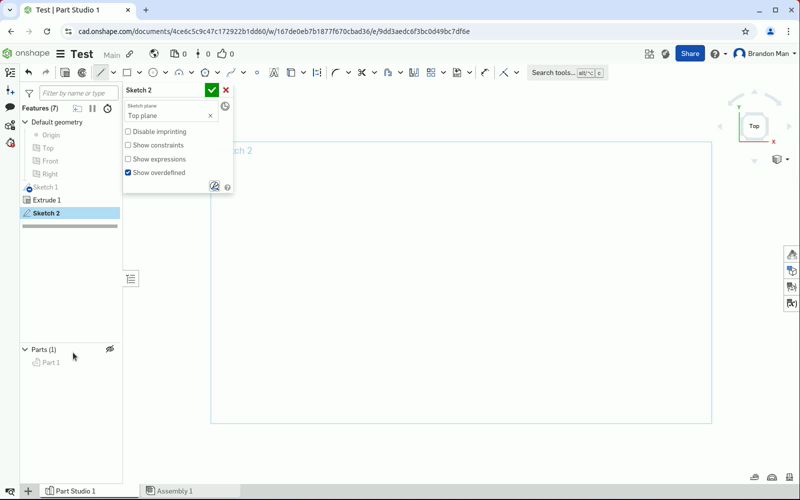
mouse_move(436, 201)
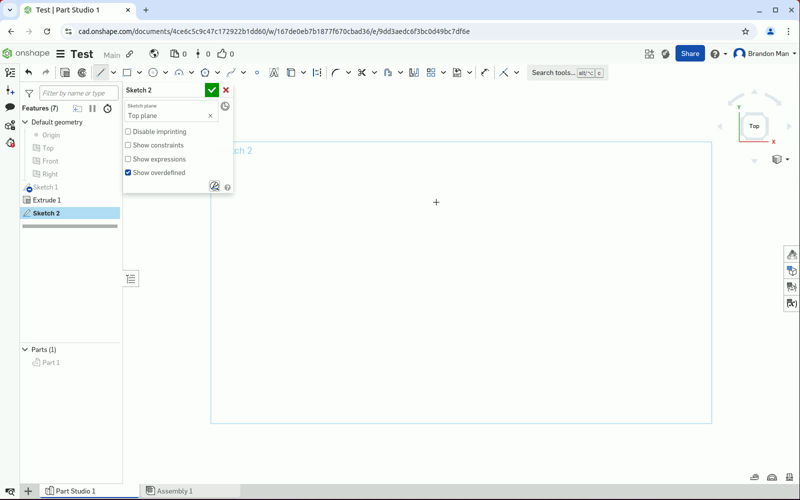
click(436, 201)
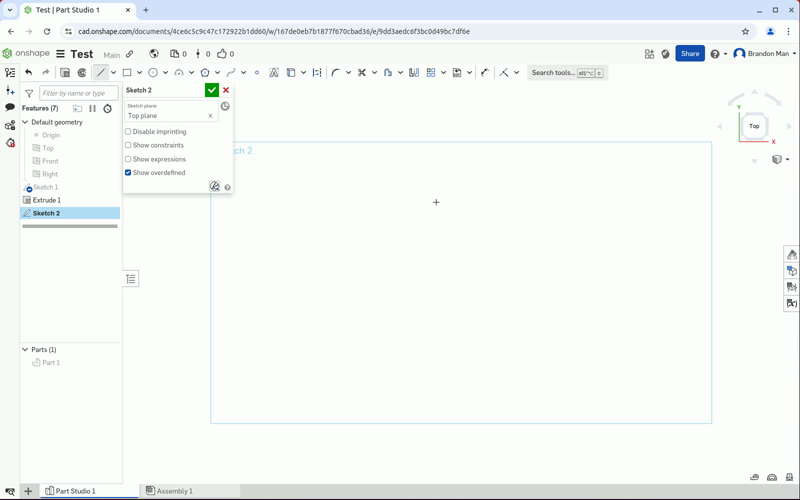
key_up(shift)
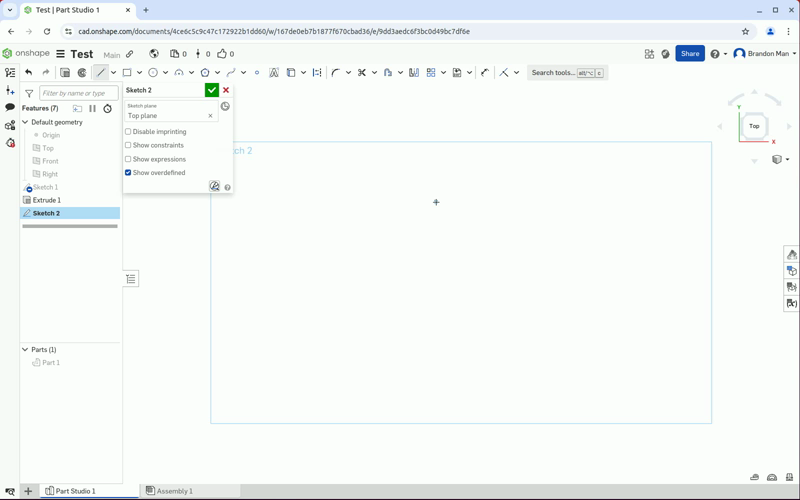
key_down(shift)
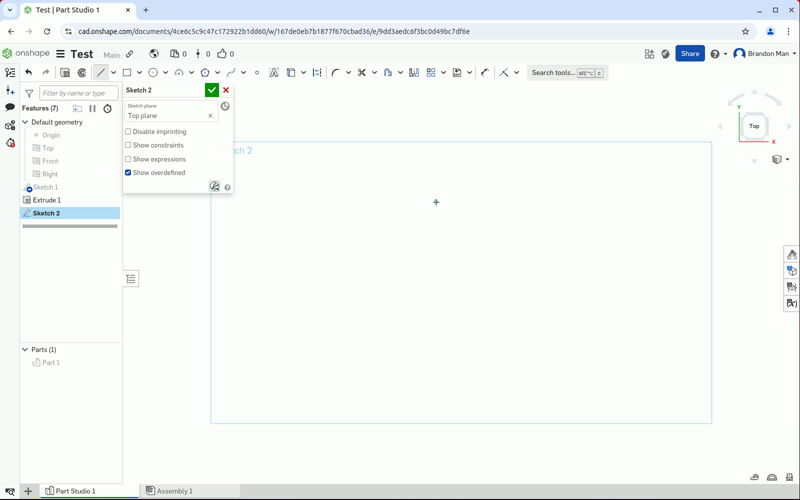
mouse_move(500, 201)
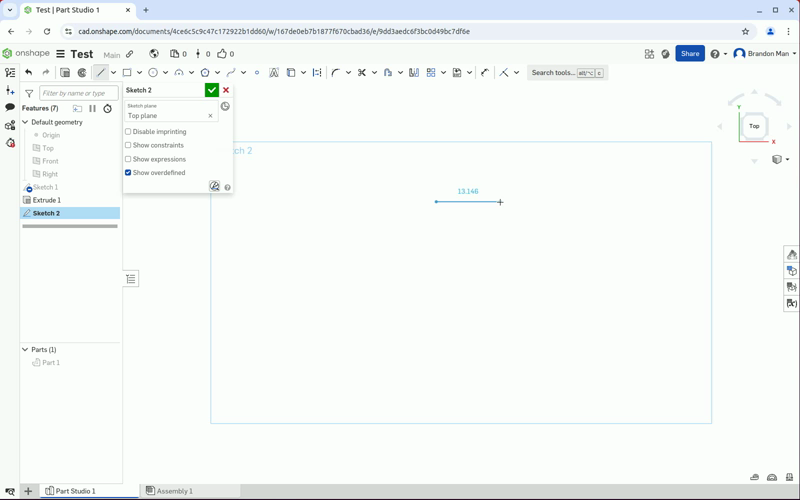
click(500, 201)
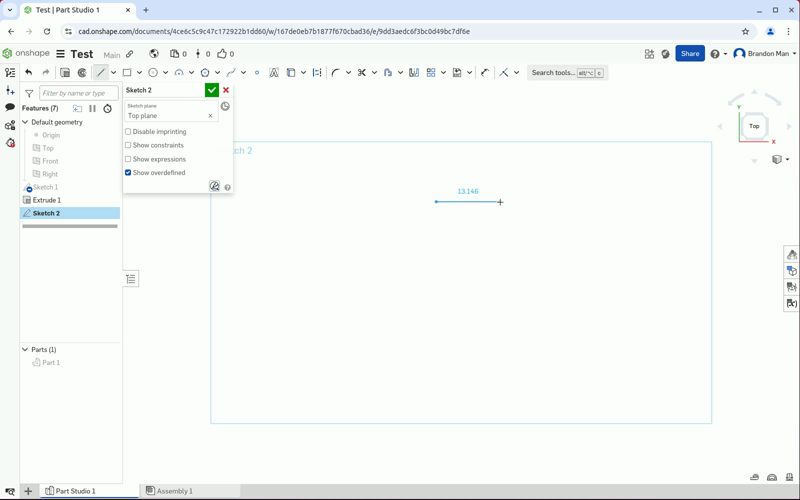
key_up(shift)
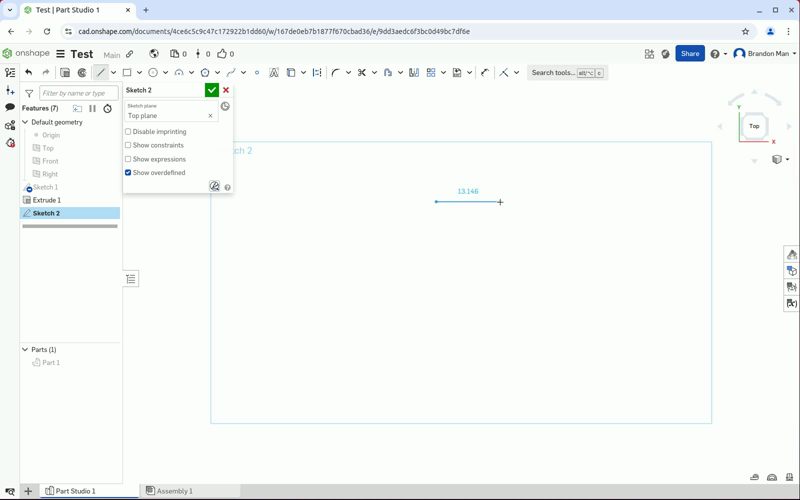
key_down(shift)
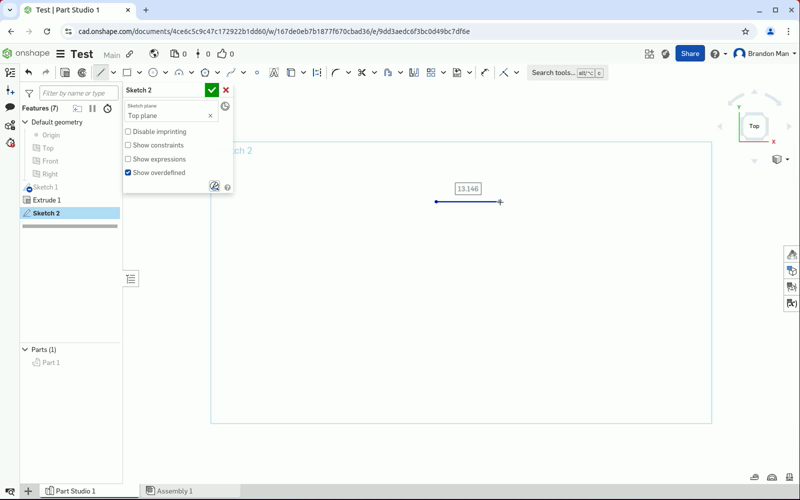
mouse_move(530, 201)
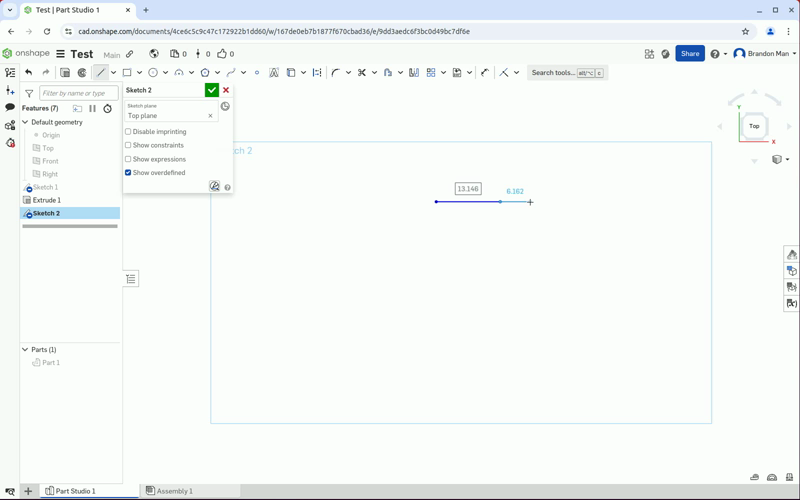
mouse_move(500, 170)
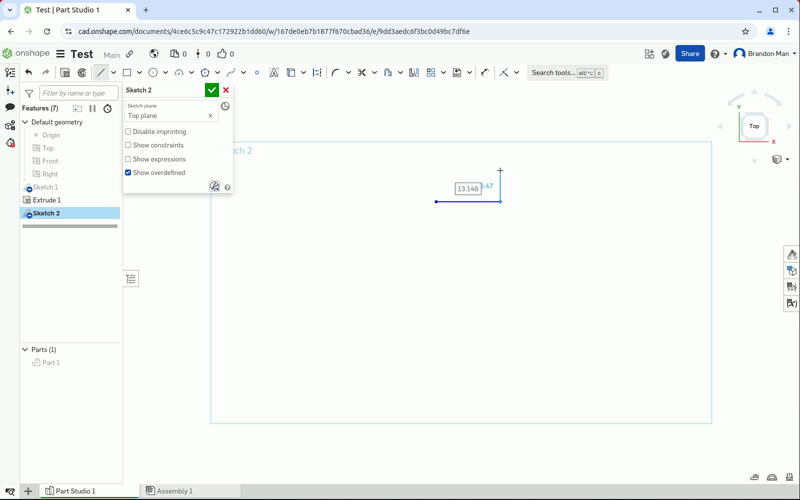
click(500, 170)
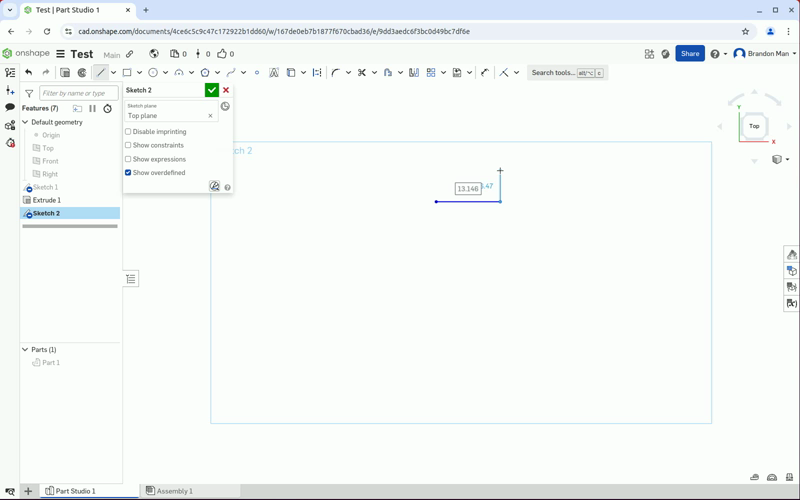
key_up(shift)
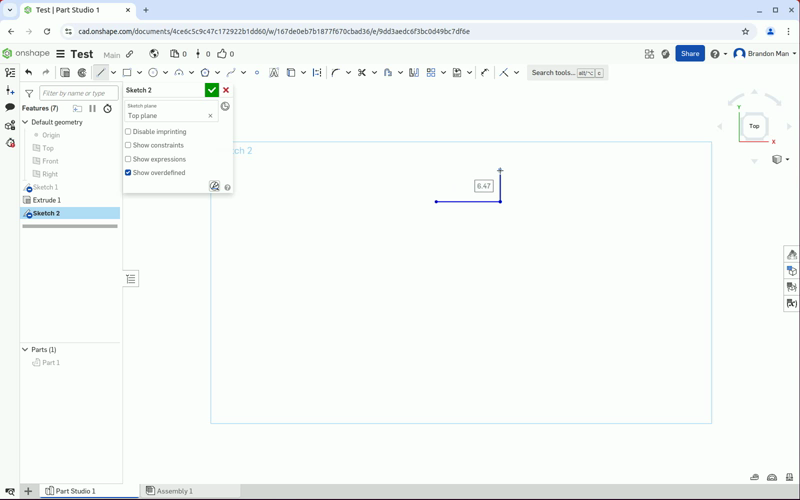
key_down(shift)
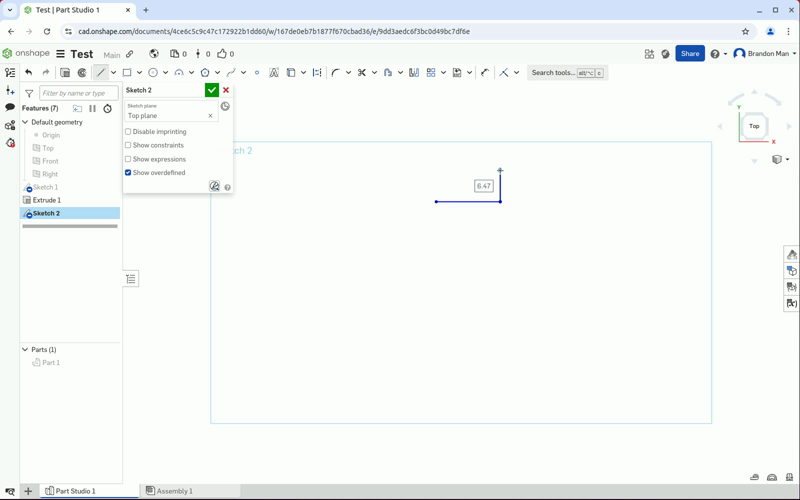
mouse_move(436, 170)
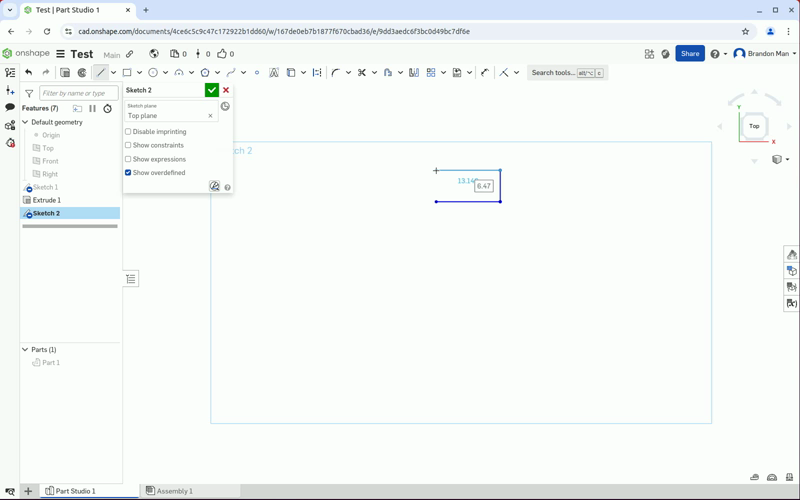
click(436, 170)
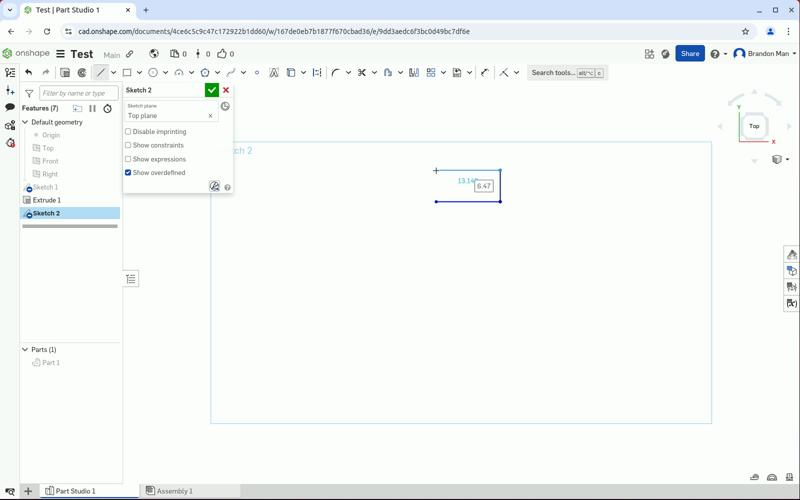
key_up(shift)
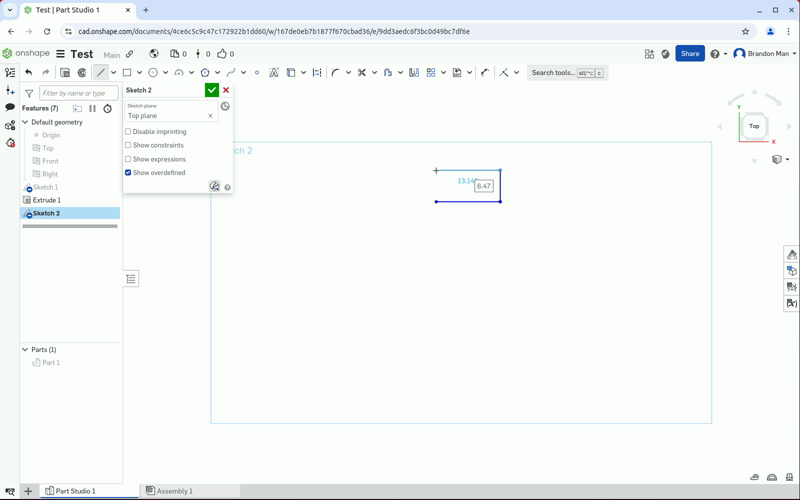
mouse_move(466, 170)
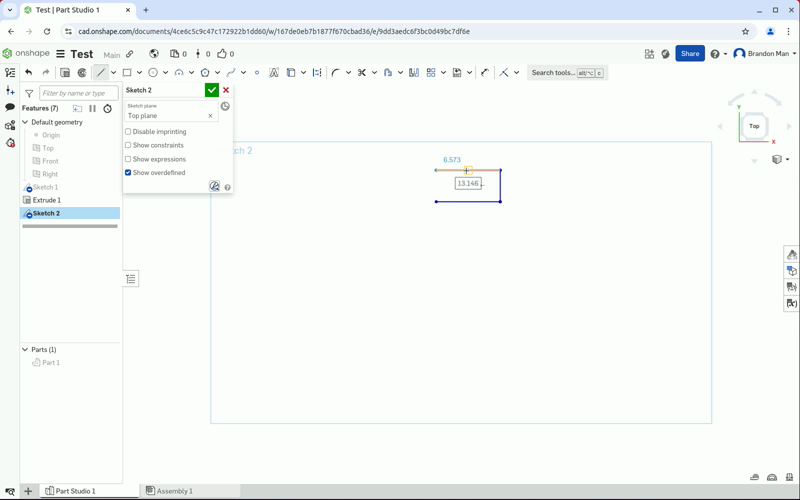
key_down(shift)
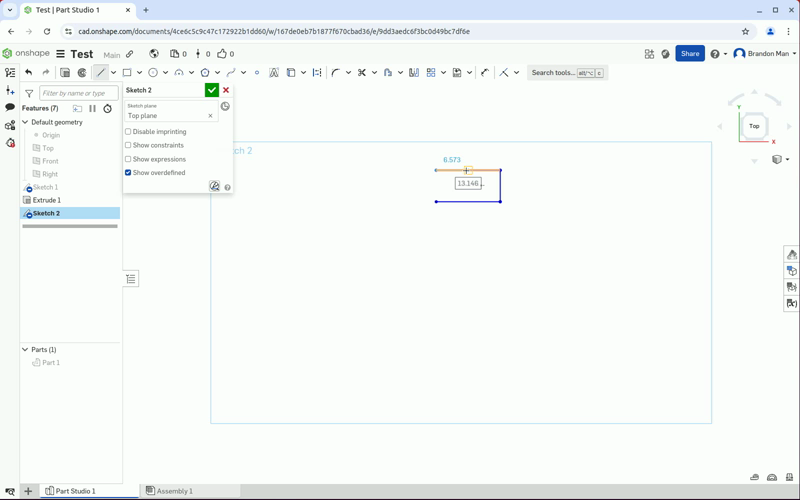
mouse_move(436, 201)
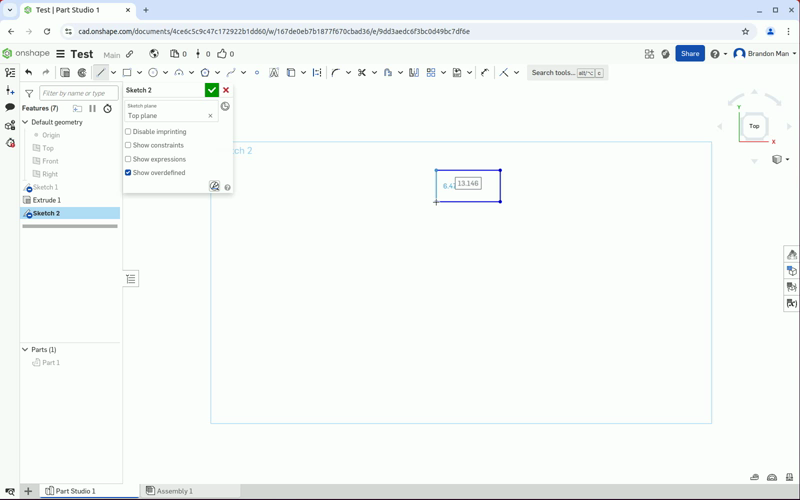
key_up(shift)
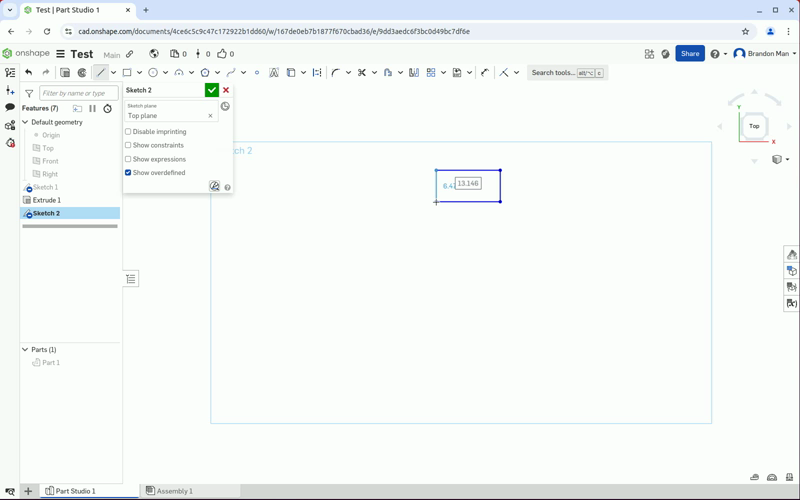
click(436, 201)
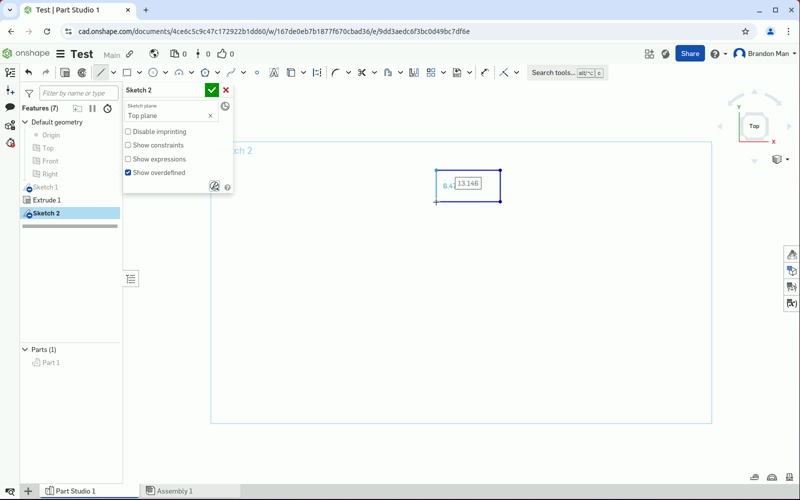
key(esc)
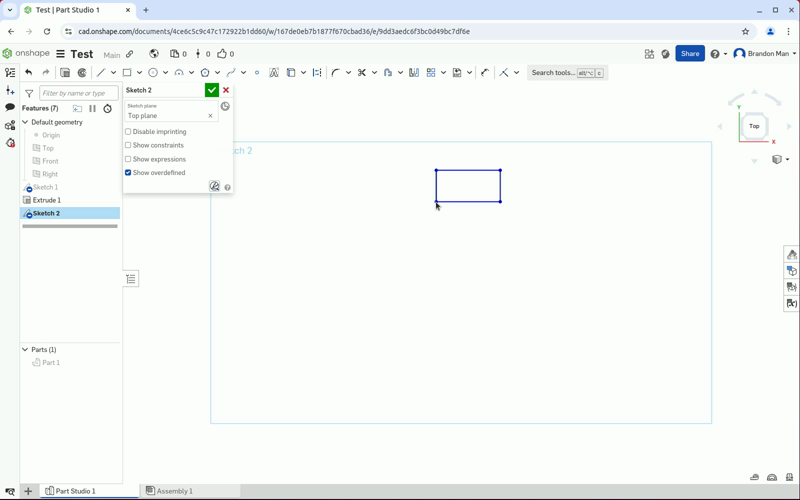
mouse_move(482, 181)
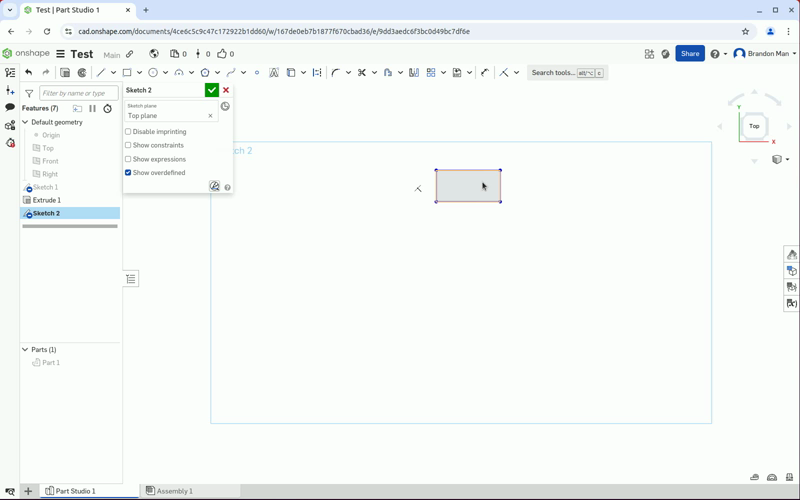
click(482, 181)
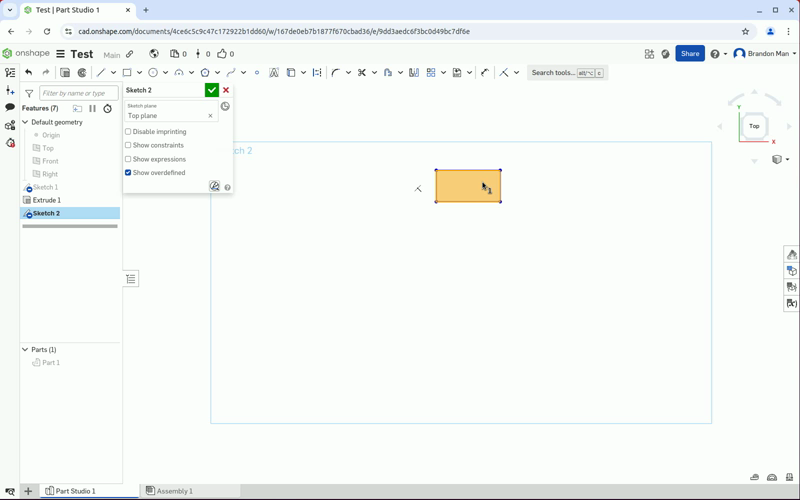
mouse_move(73, 352)
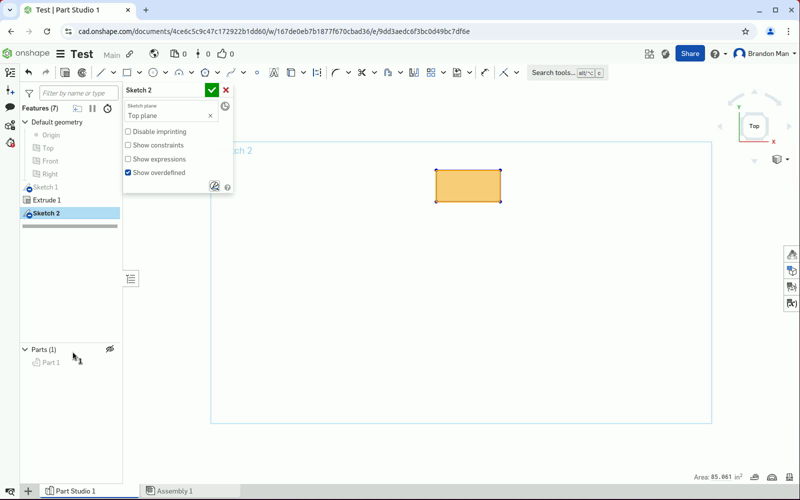
key(shift+y)
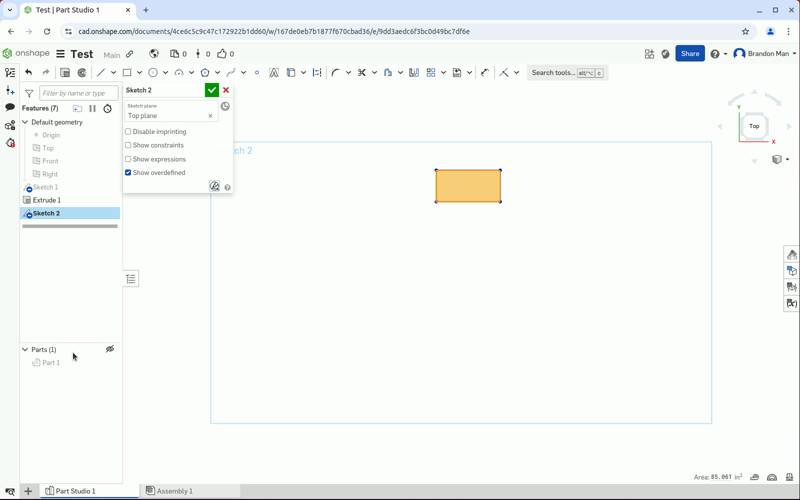
key(shift+e)
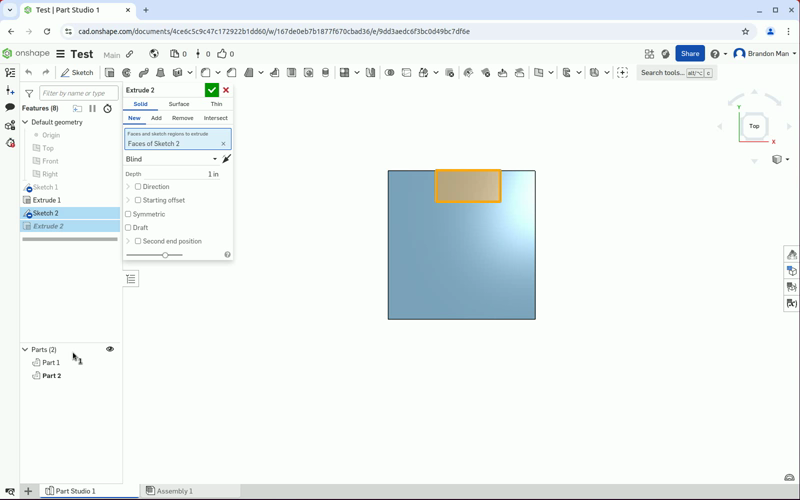
mouse_move(143, 106)
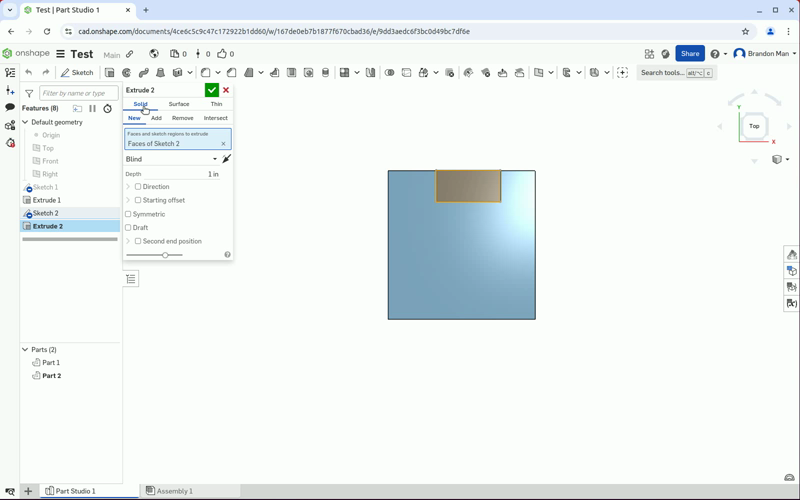
click(143, 106)
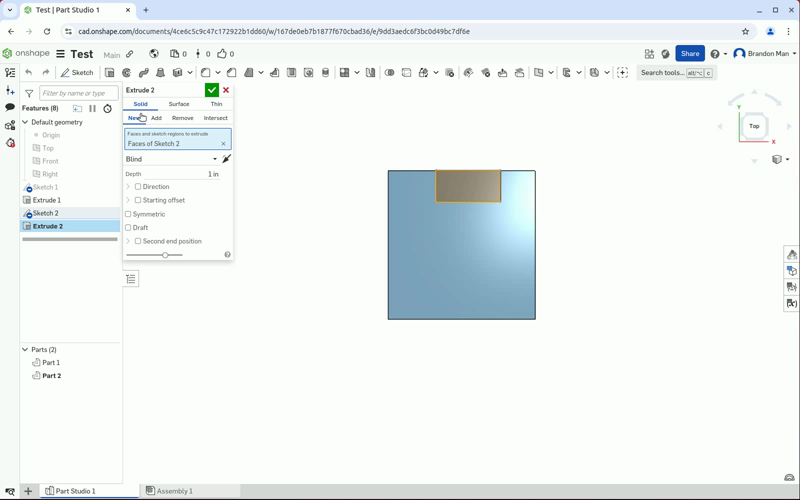
mouse_move(137, 120)
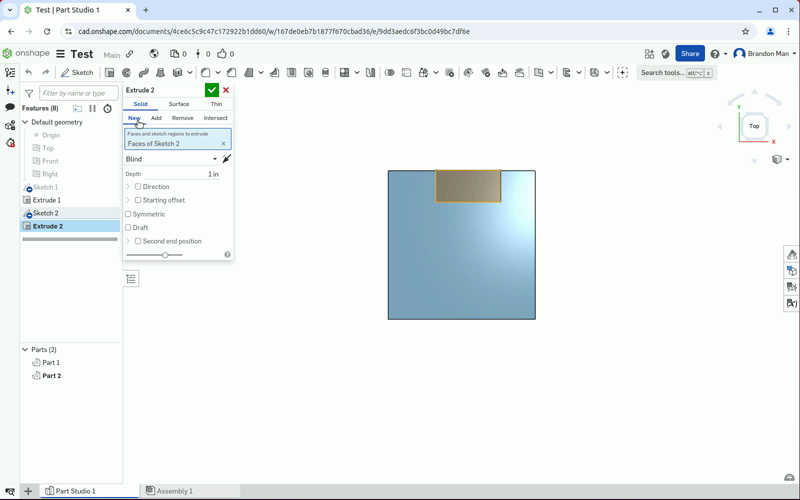
click(137, 120)
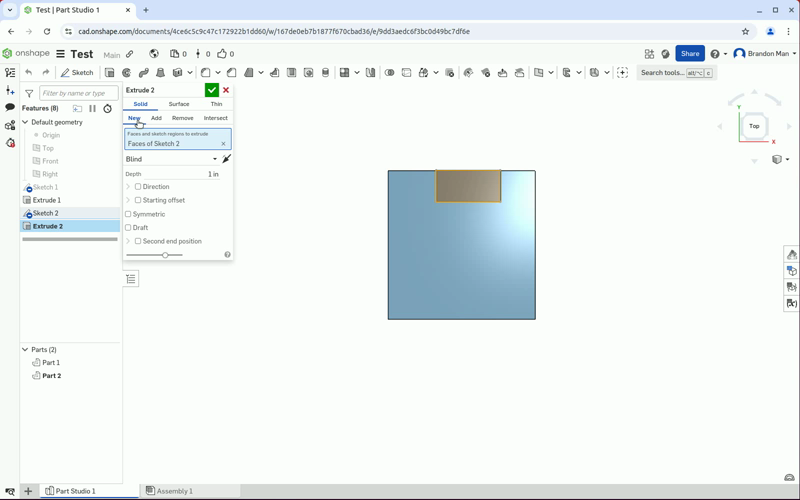
key(tab, 4)
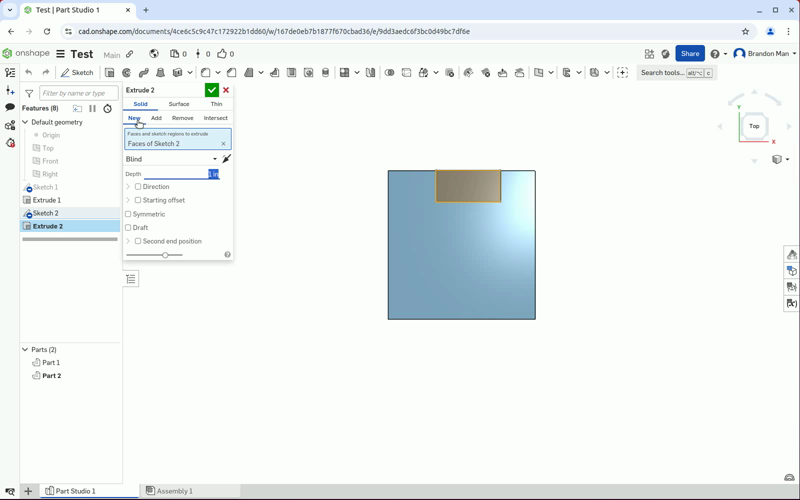
text(-0.241)
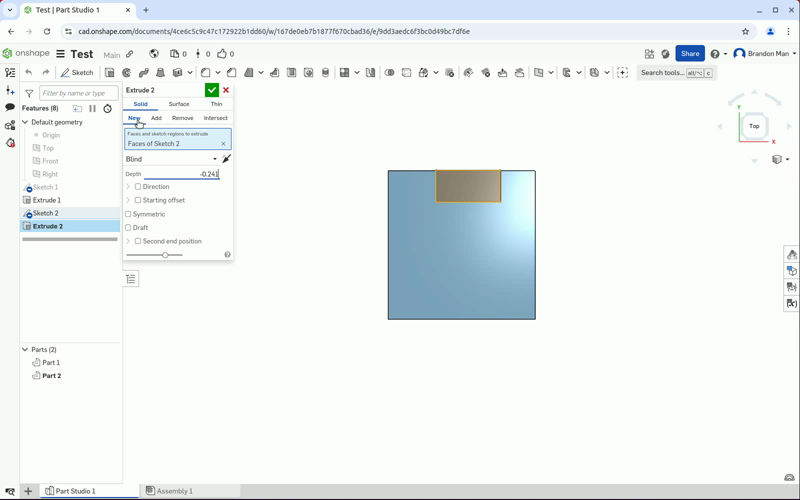
key(enter)
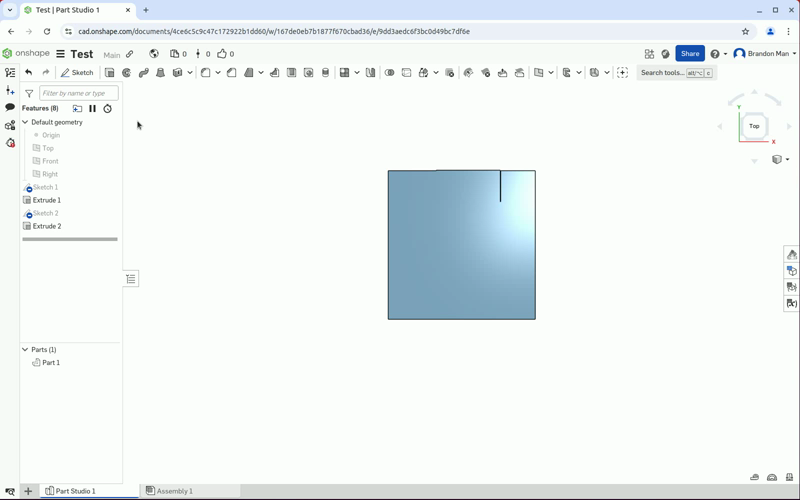
key(shift+h)
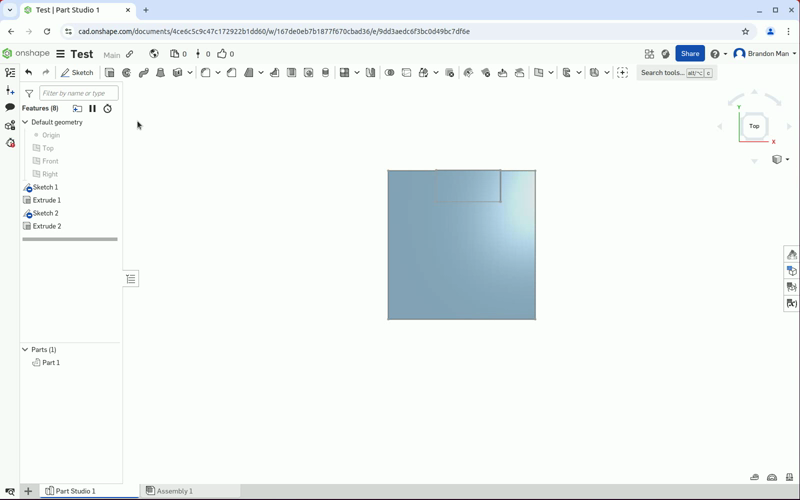
key(shift+h)
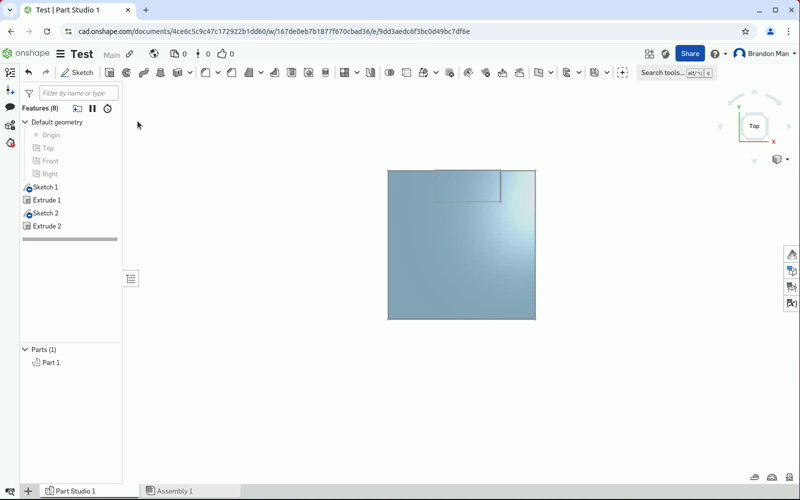
key(shift+7)
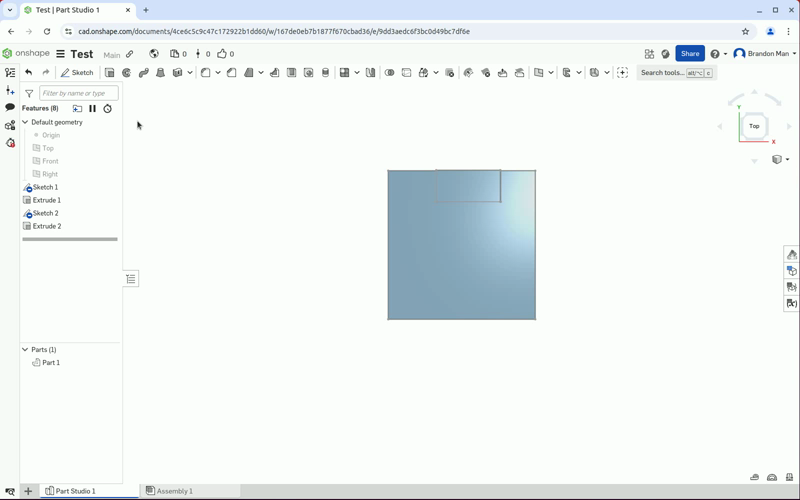
key(up, 3)
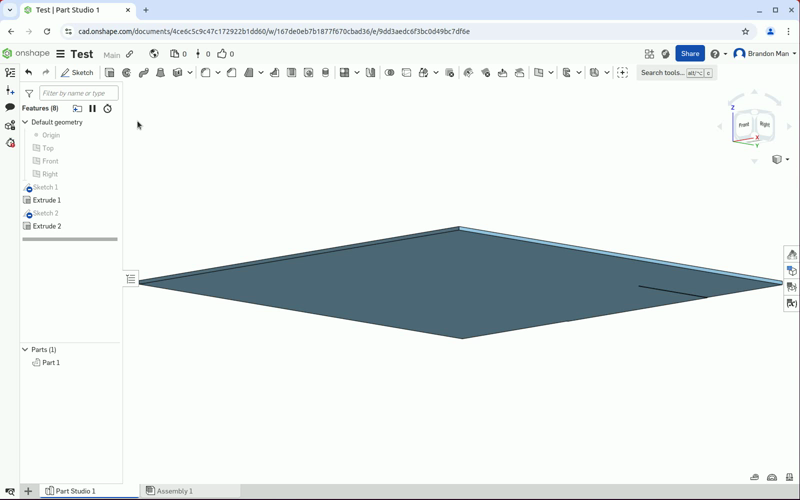
key(left, 3)
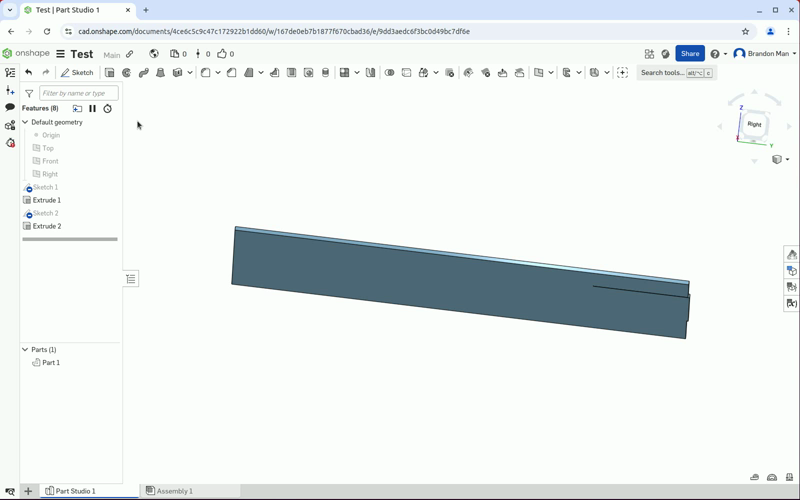
key(right, 3)
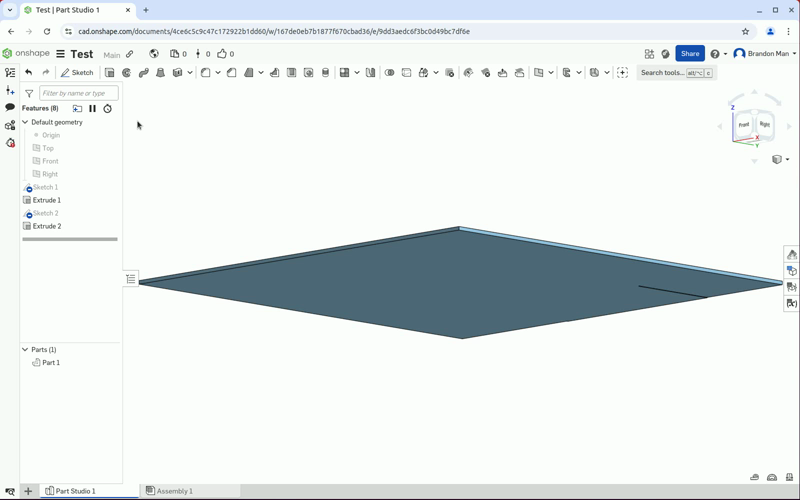
key(down, 3)
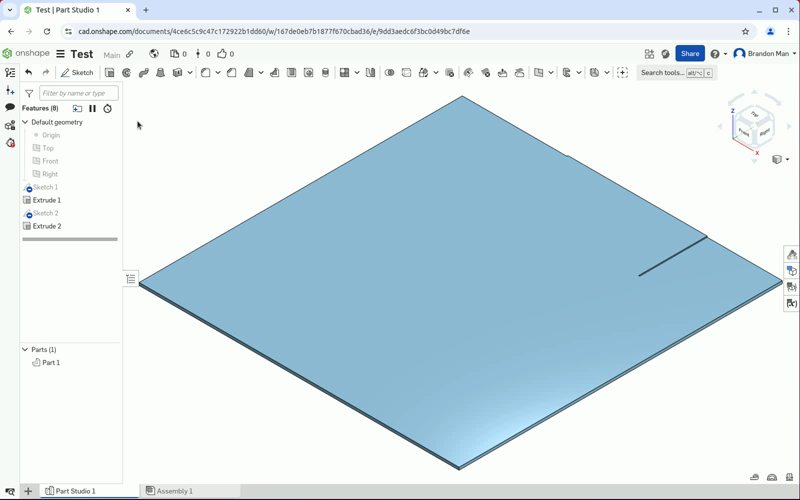
mouse_move(73, 189)
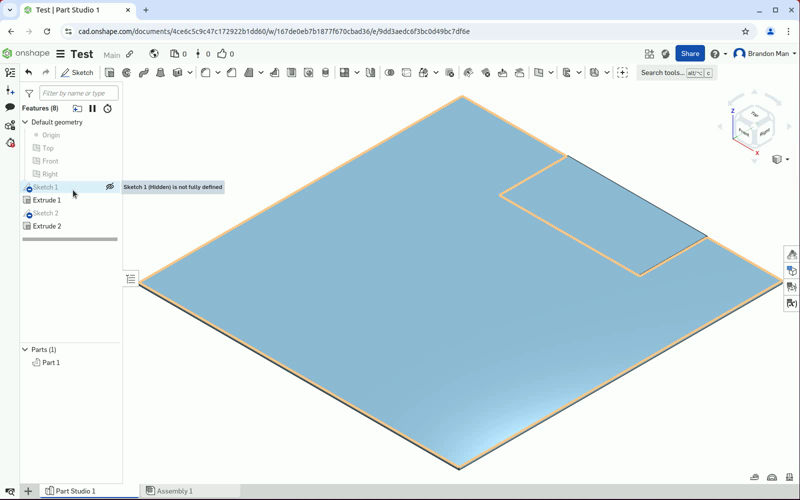
click(73, 189)